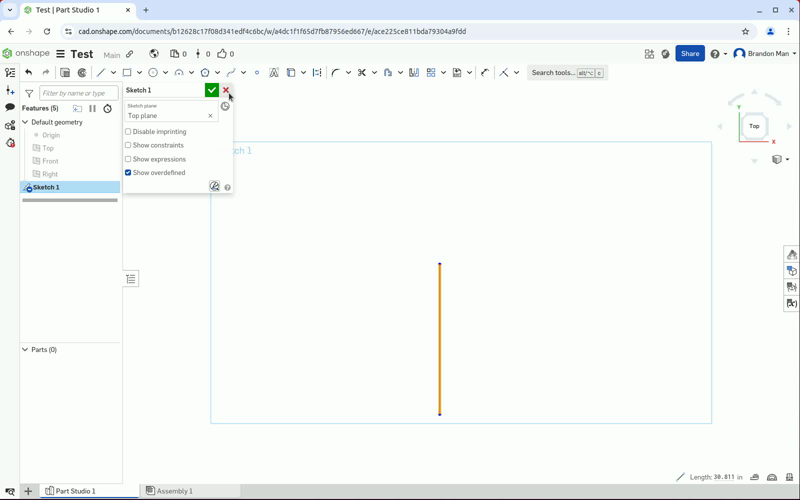
key(shift+h)
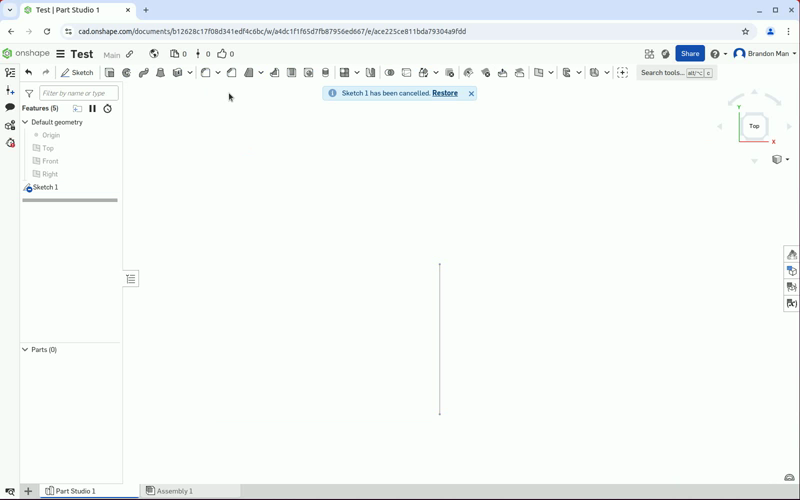
key(shift+s)
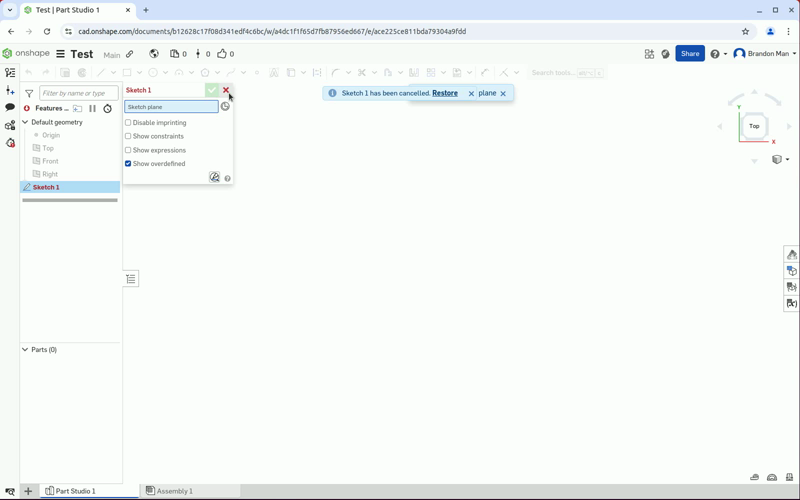
mouse_move(73, 150)
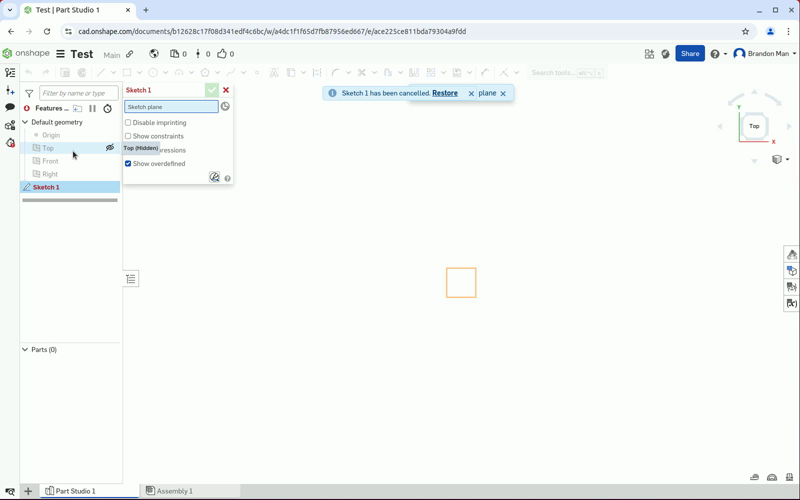
click(73, 150)
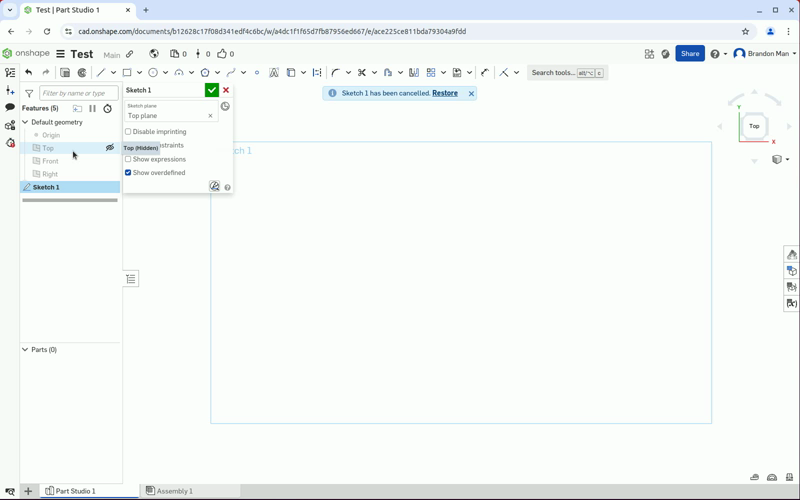
mouse_move(73, 352)
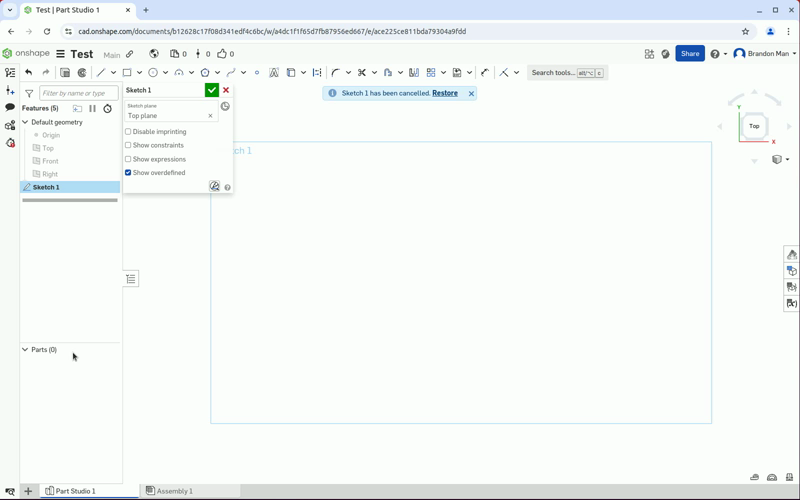
key(y)
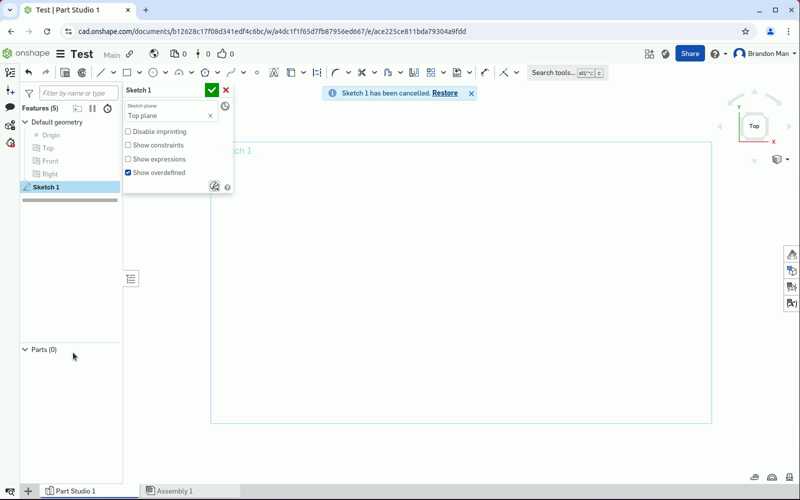
key(c)
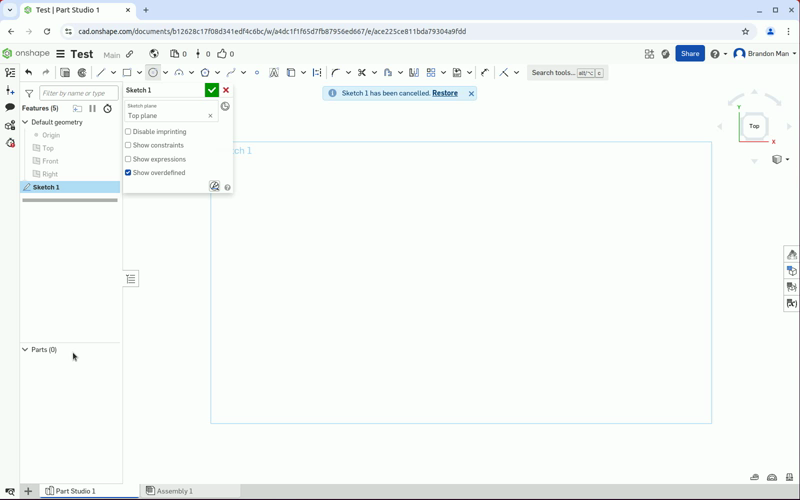
key_down(shift)
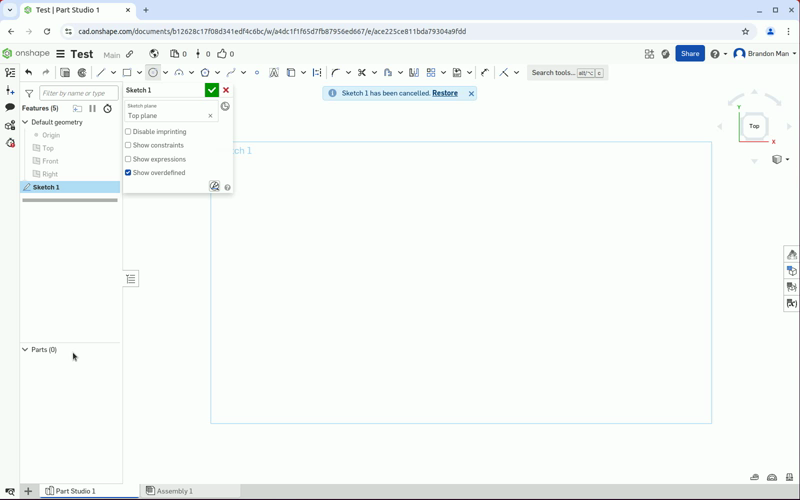
mouse_move(461, 282)
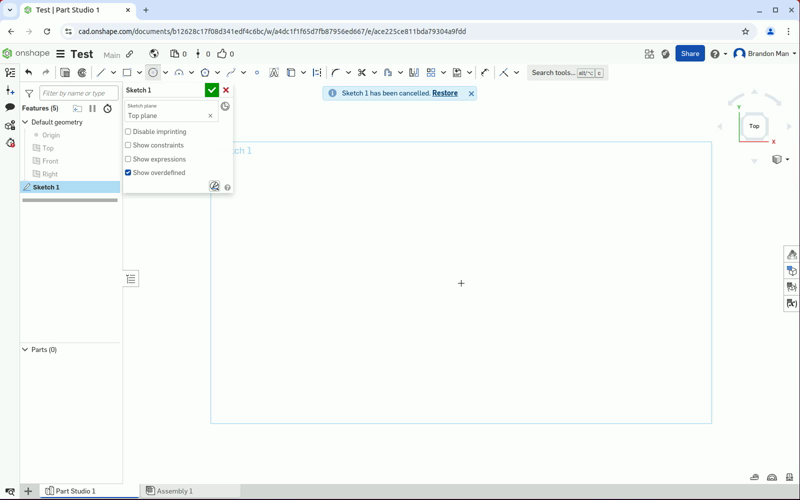
click(461, 282)
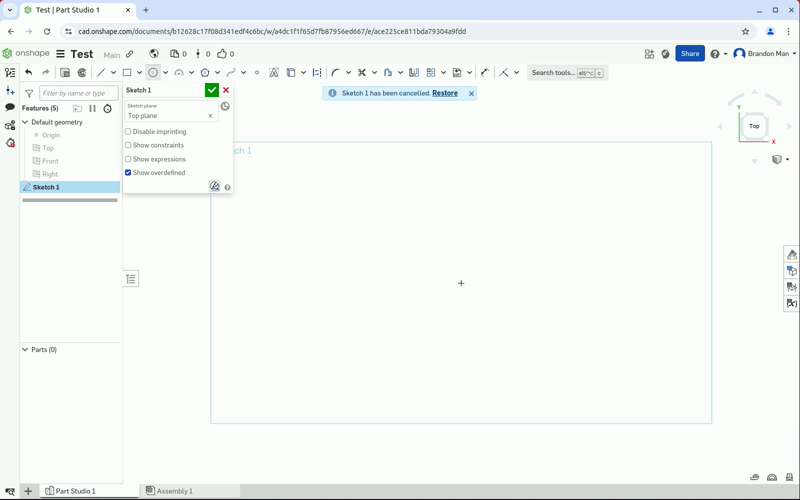
key_up(shift)
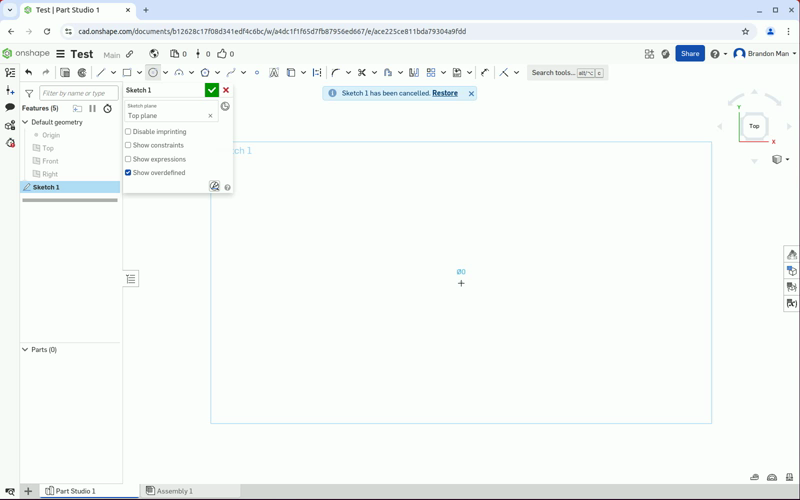
mouse_move(481, 282)
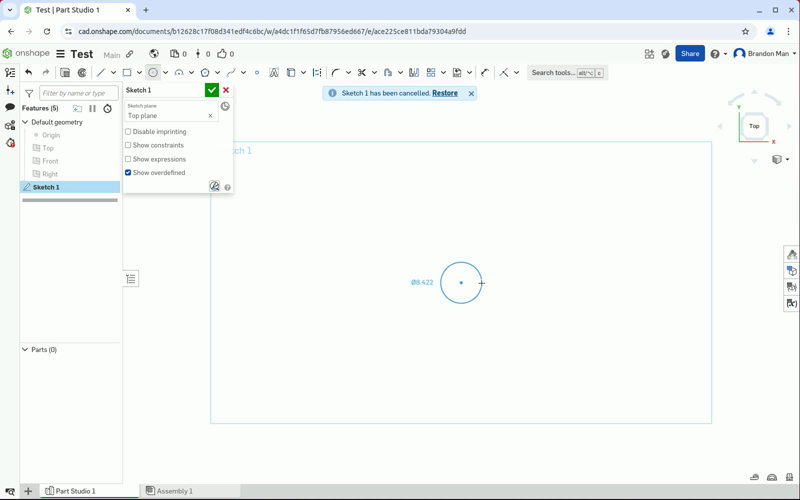
click(481, 282)
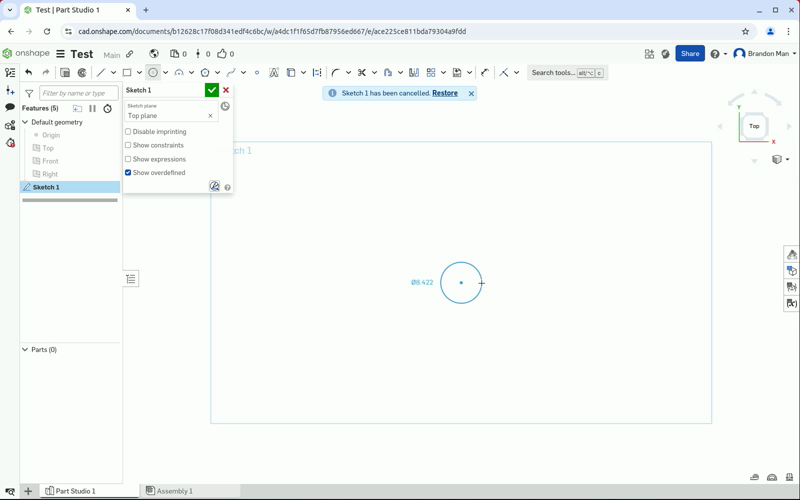
key(esc)
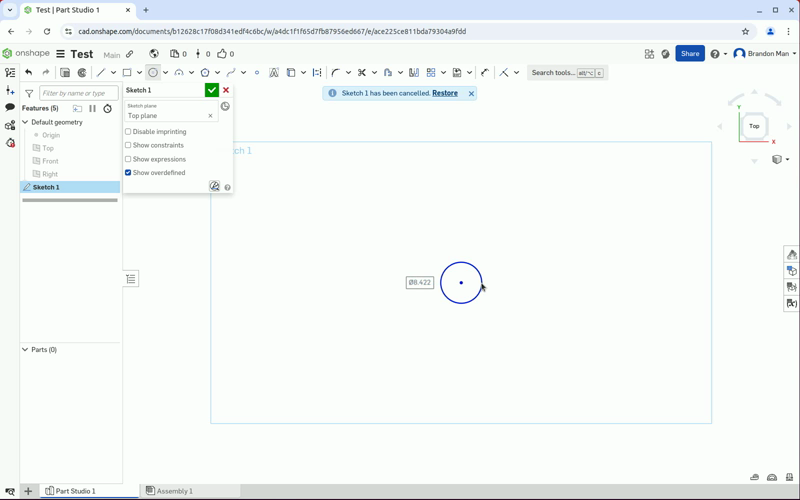
mouse_move(469, 269)
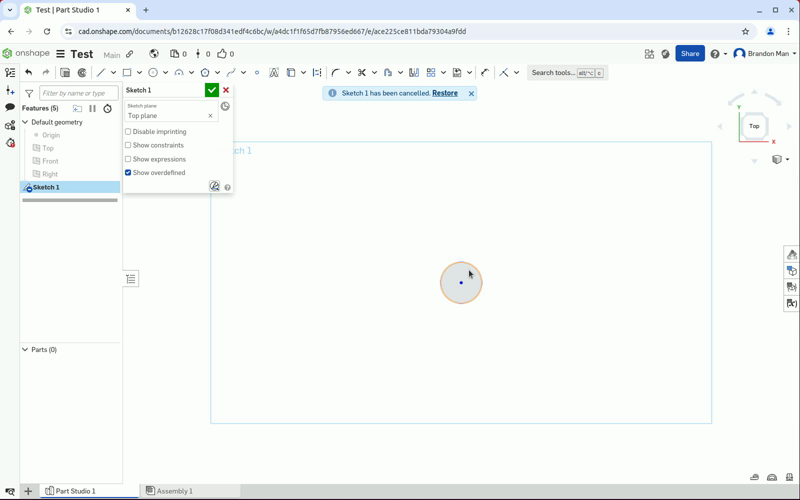
scroll(6)
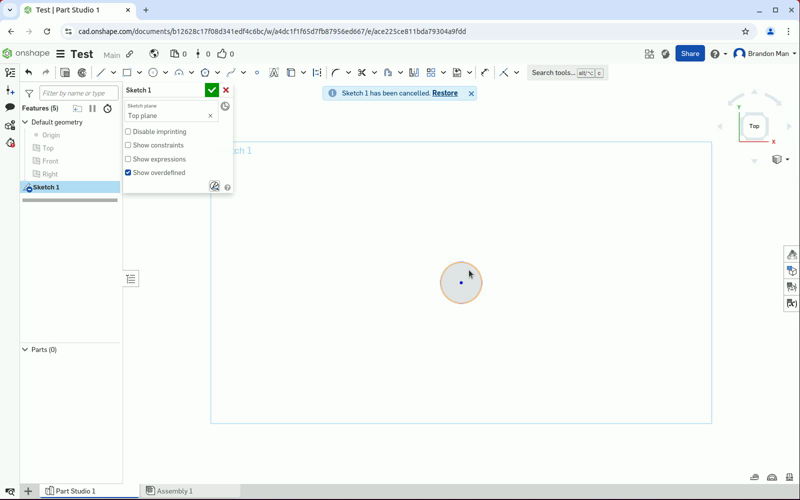
scroll(6)
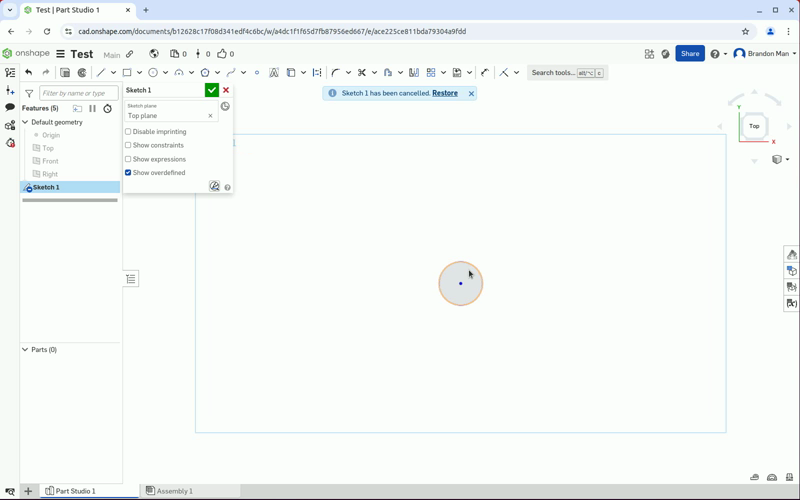
scroll(6)
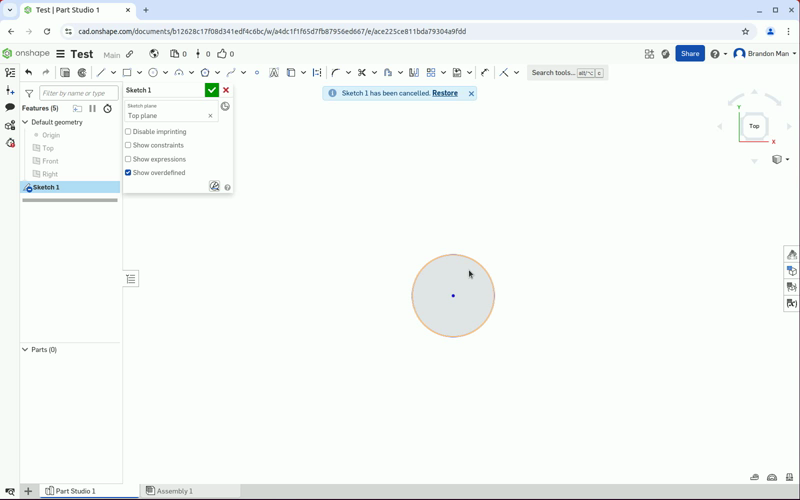
scroll(6)
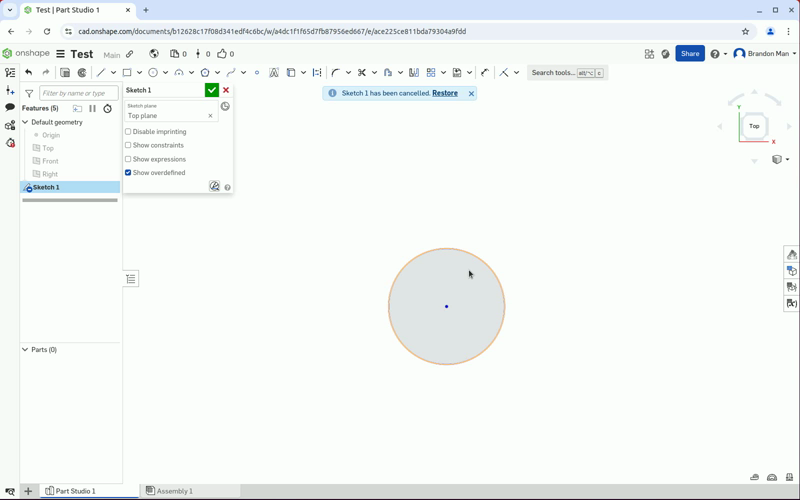
scroll(6)
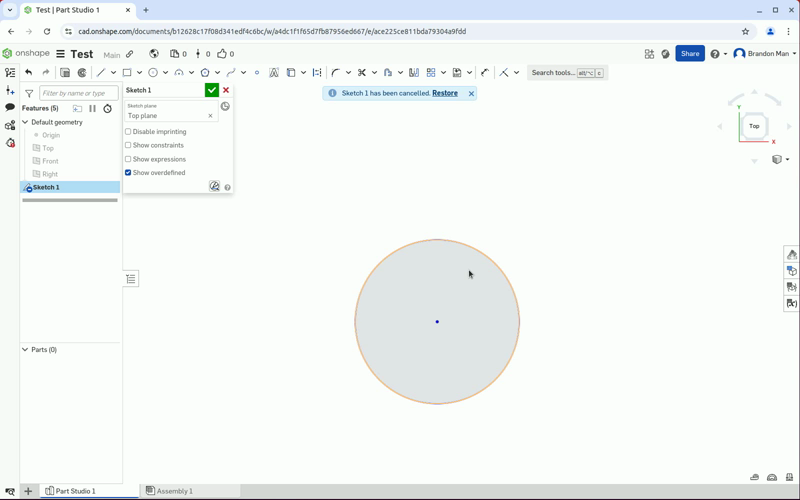
scroll(6)
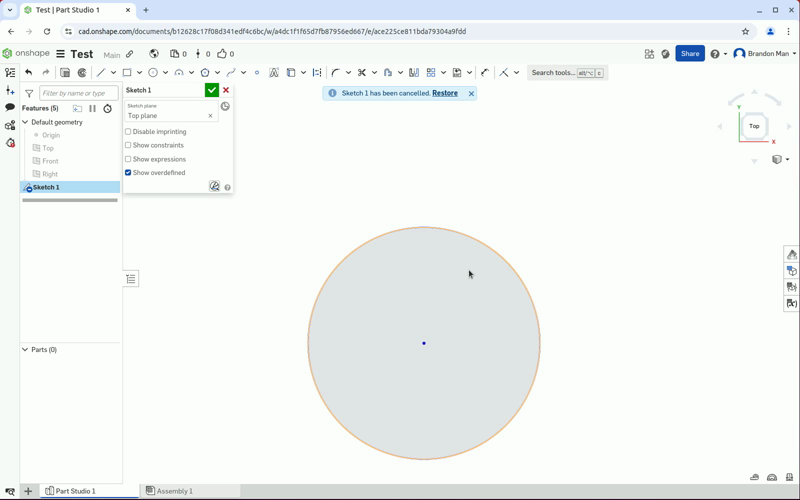
scroll(6)
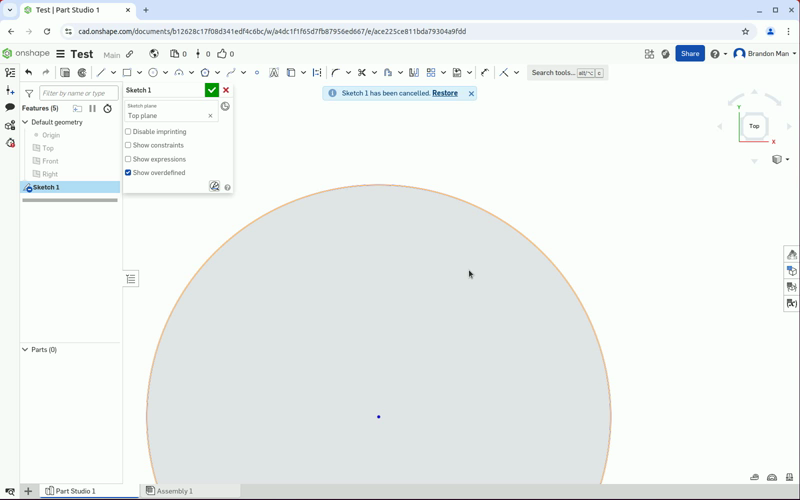
click(469, 269)
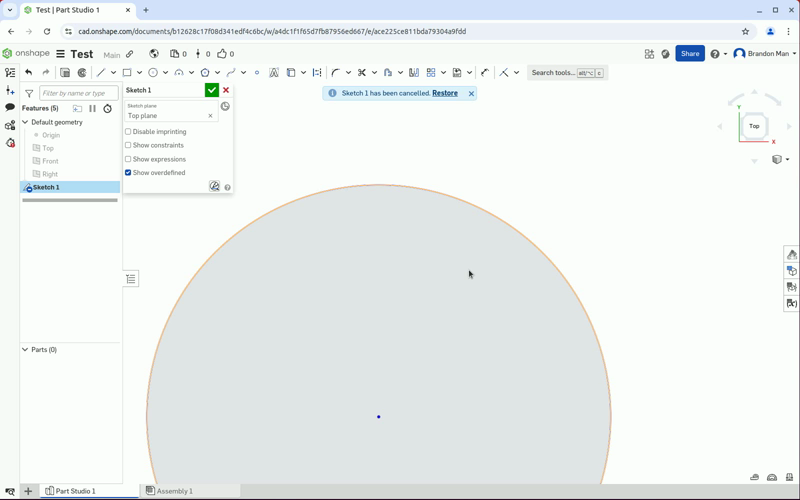
scroll(-6)
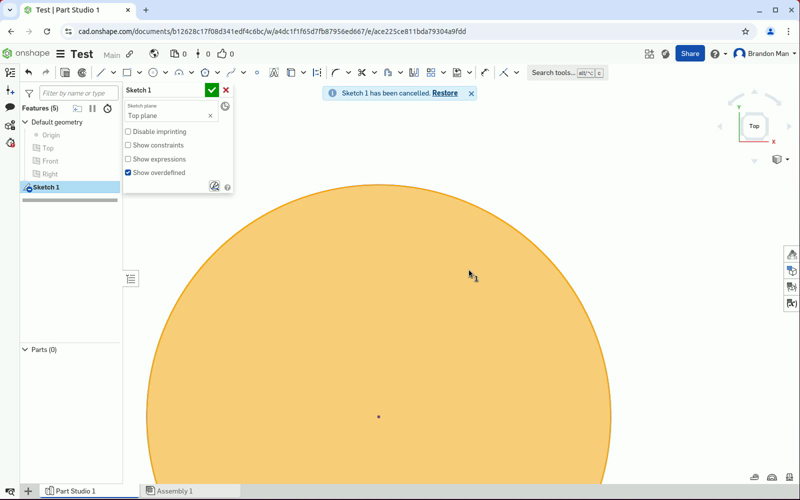
scroll(-6)
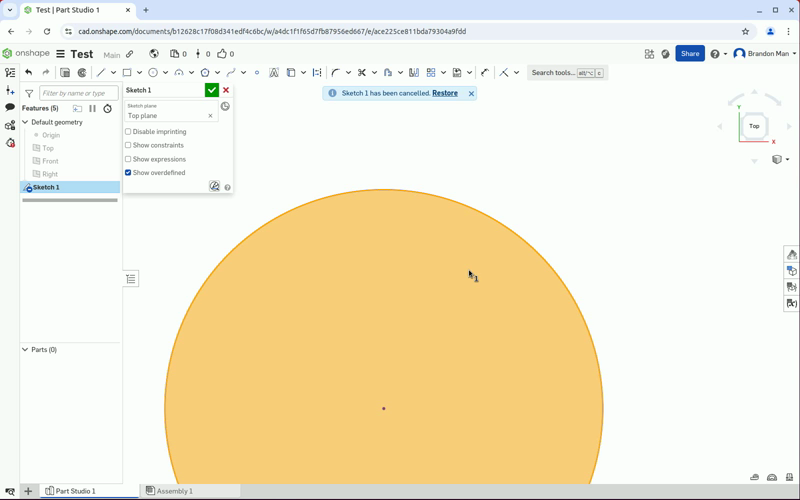
scroll(-6)
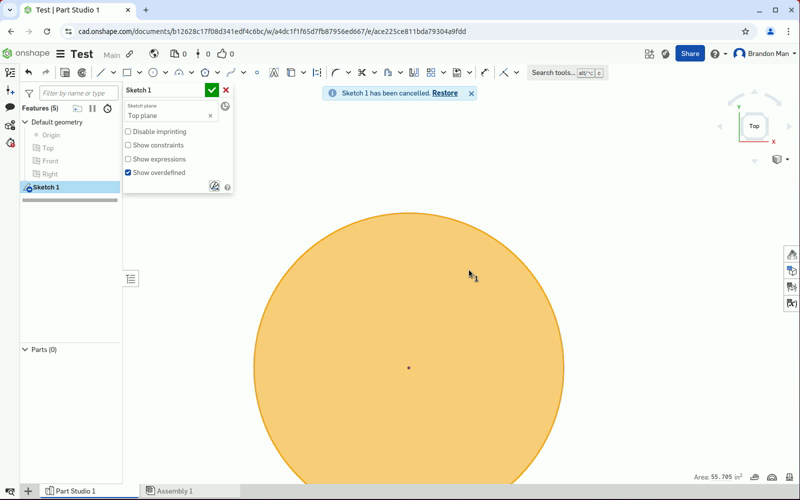
scroll(-6)
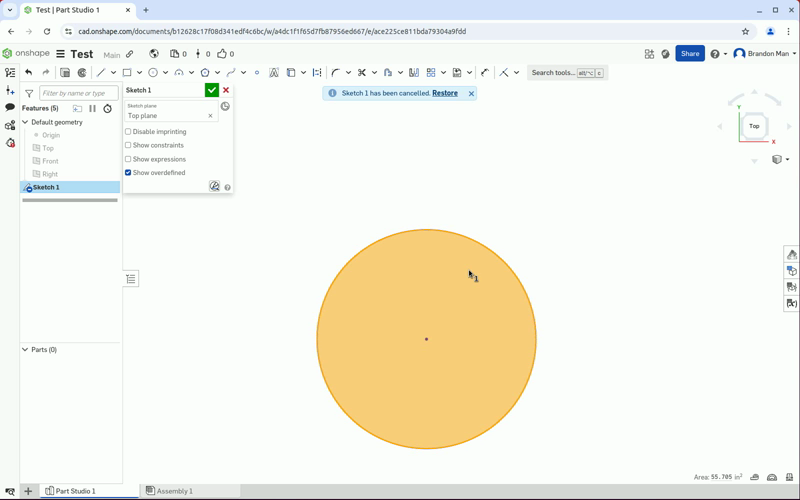
scroll(-6)
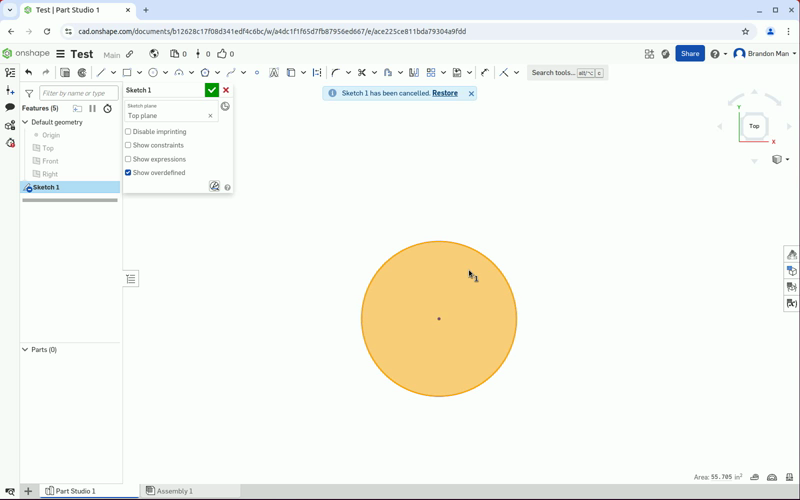
scroll(-6)
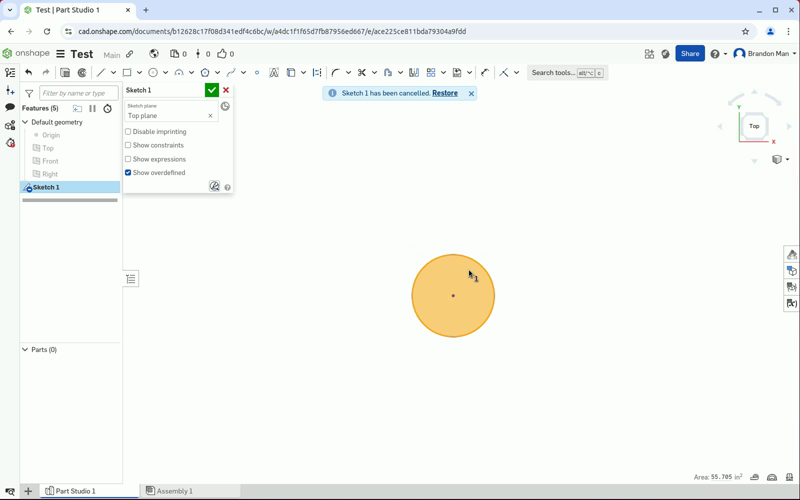
scroll(-6)
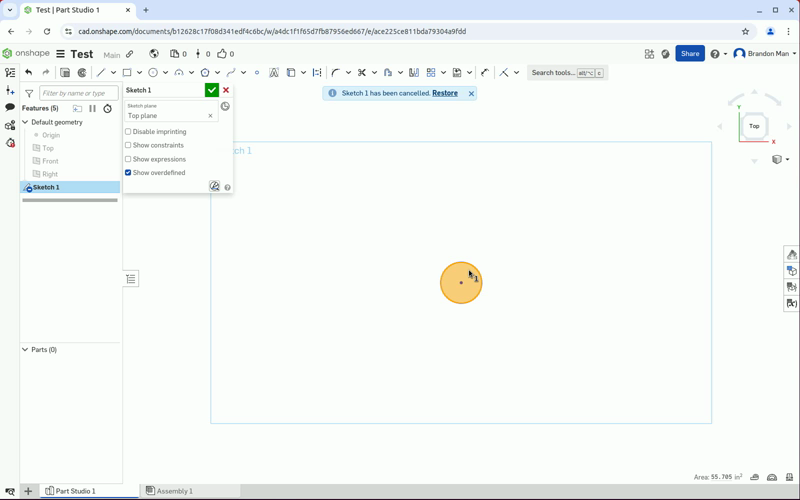
mouse_move(73, 352)
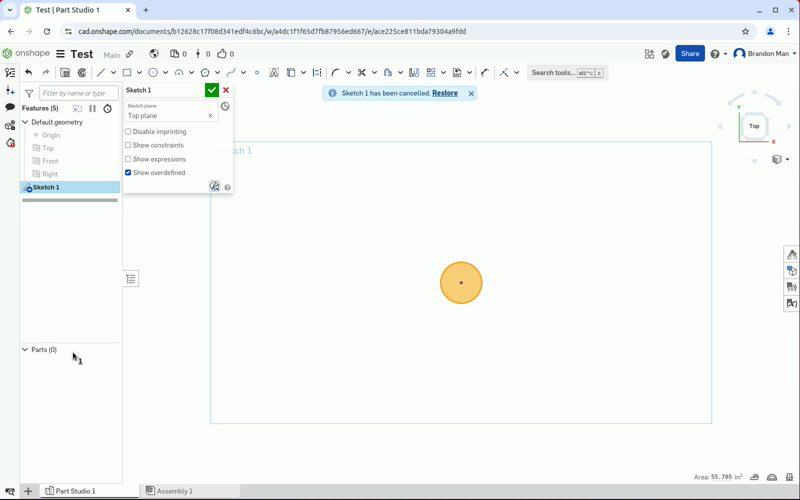
key(shift+y)
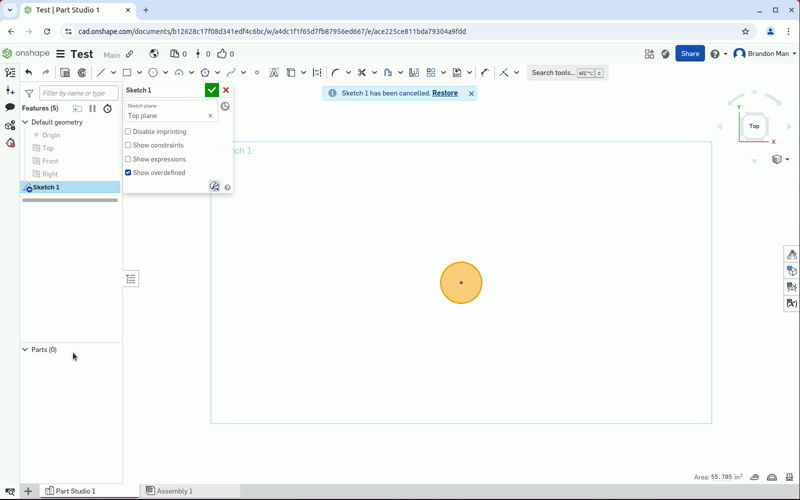
key(shift+e)
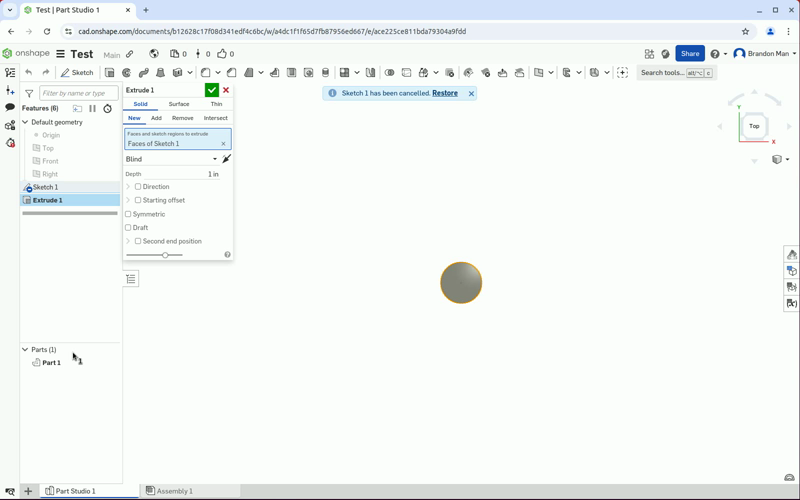
mouse_move(143, 106)
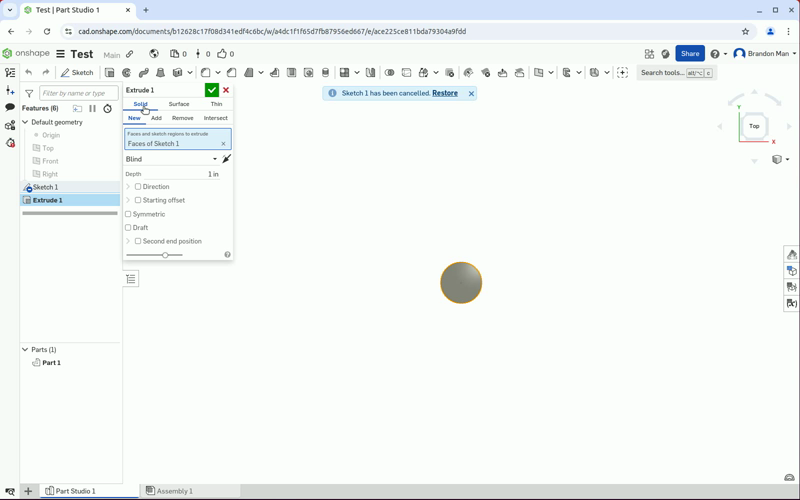
click(143, 106)
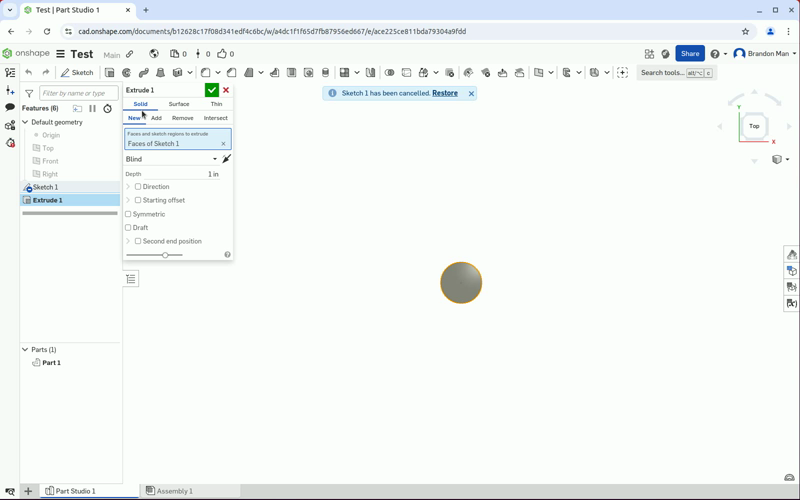
mouse_move(137, 120)
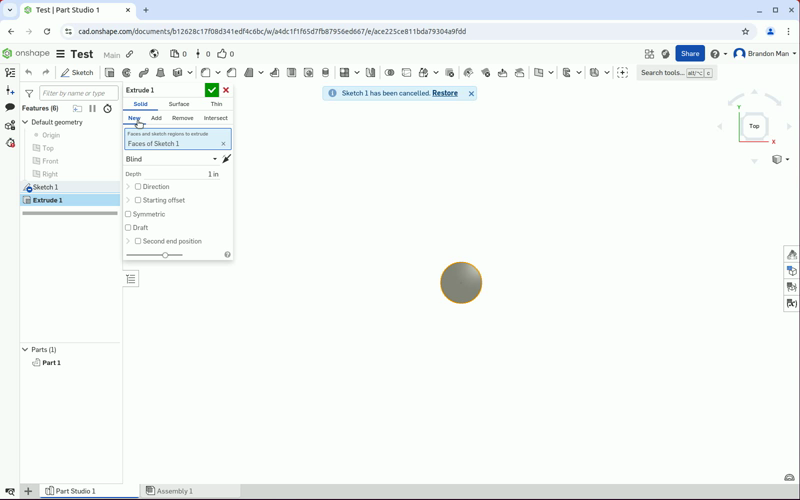
click(137, 120)
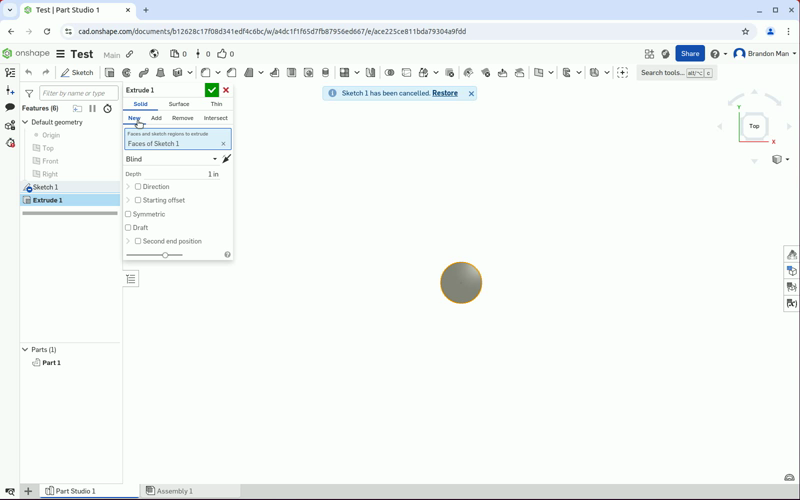
key(tab, 4)
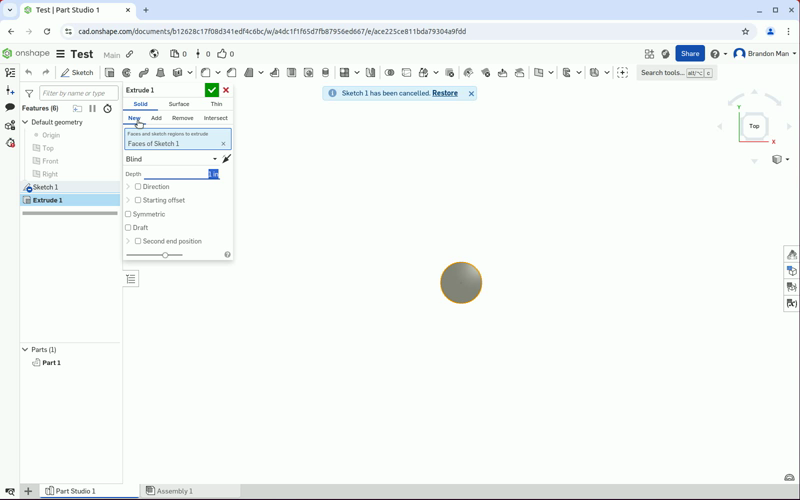
text(4.092)
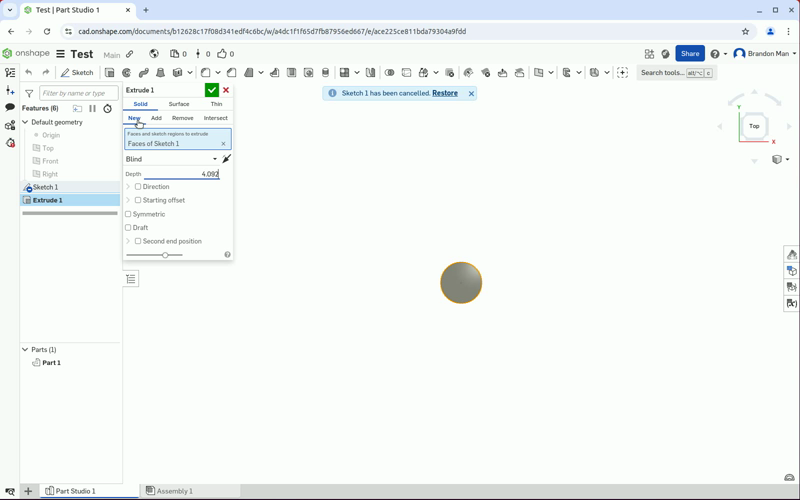
key(enter)
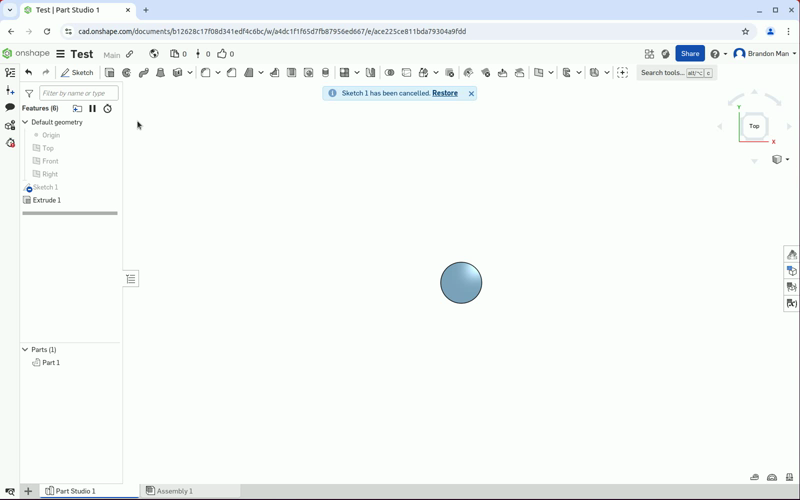
key(shift+h)
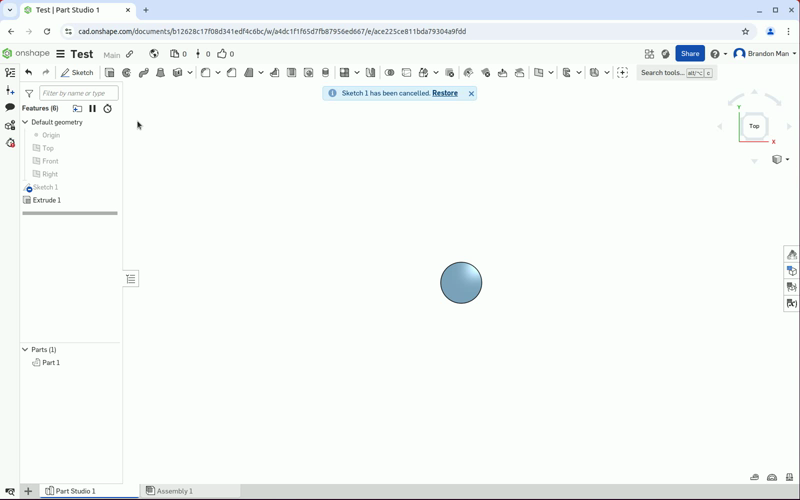
key(shift+h)
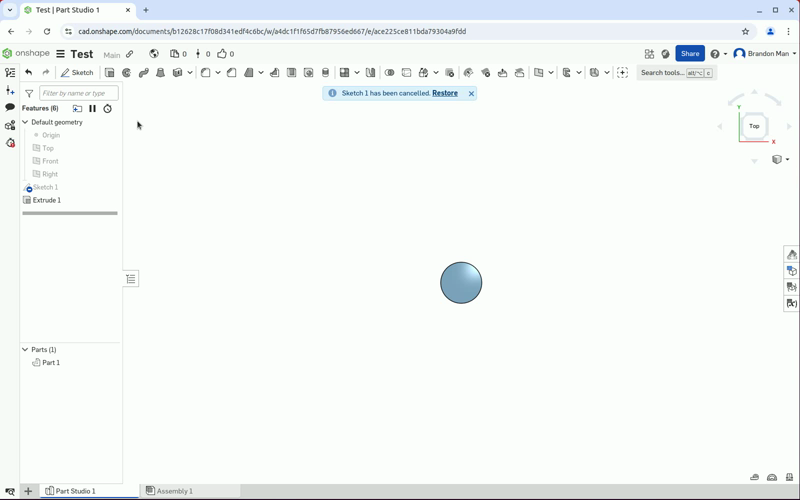
mouse_move(73, 189)
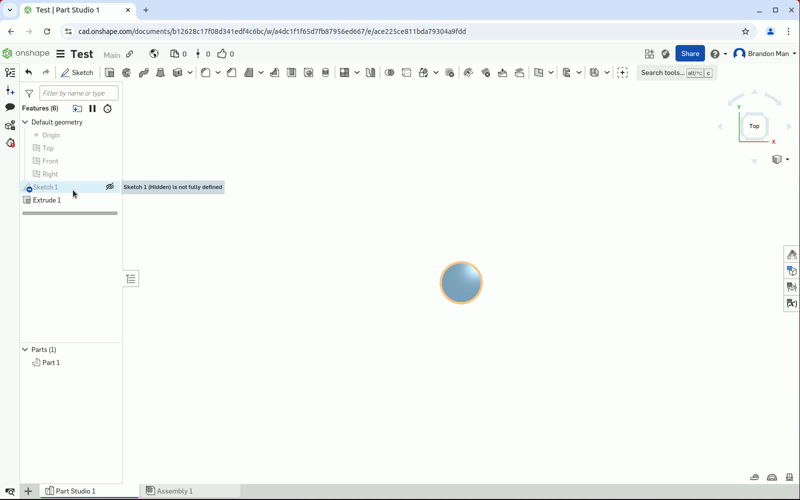
click(73, 189)
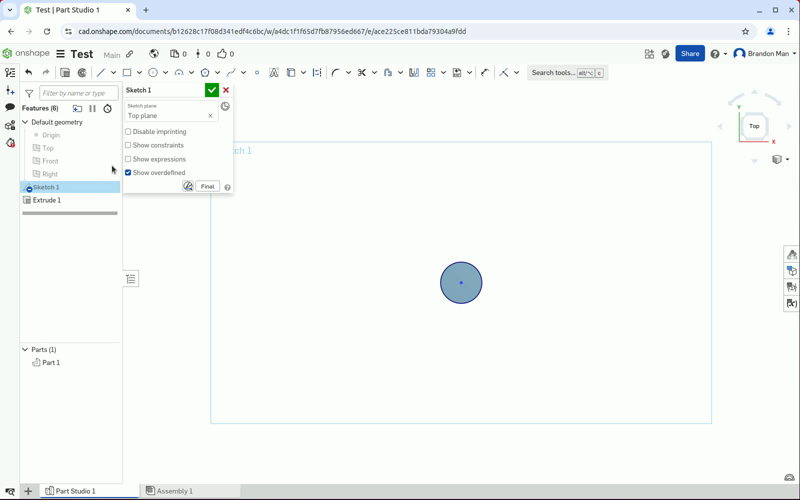
mouse_move(229, 92)
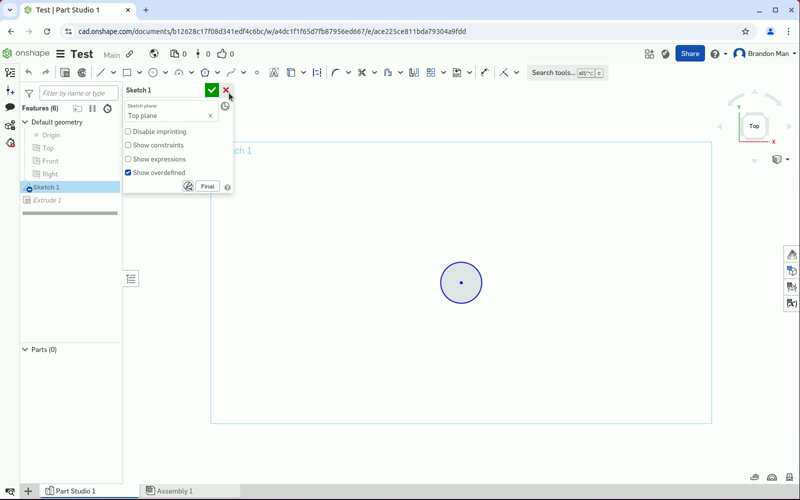
click(229, 92)
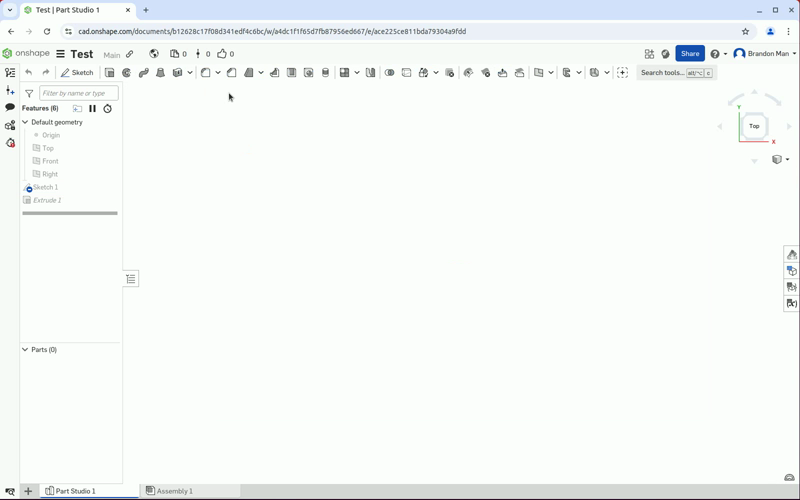
mouse_move(541, 75)
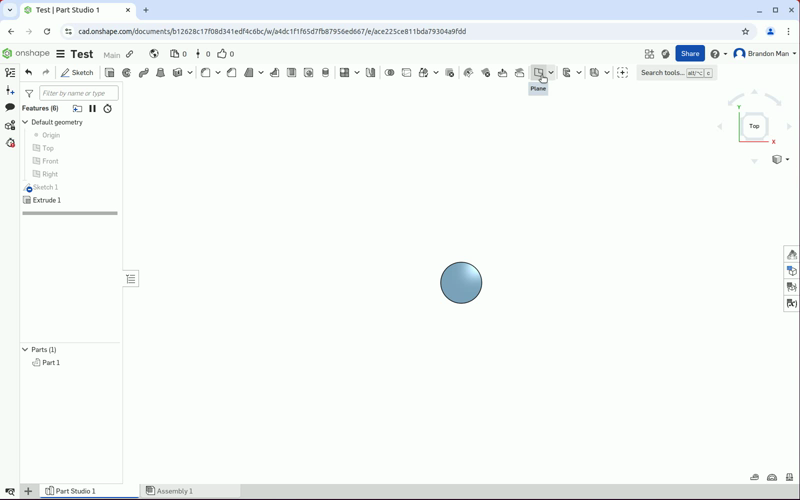
click(541, 75)
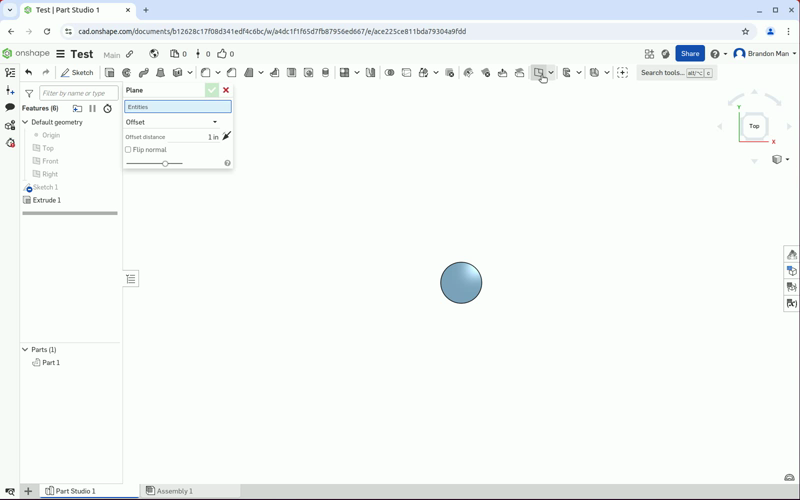
mouse_move(73, 150)
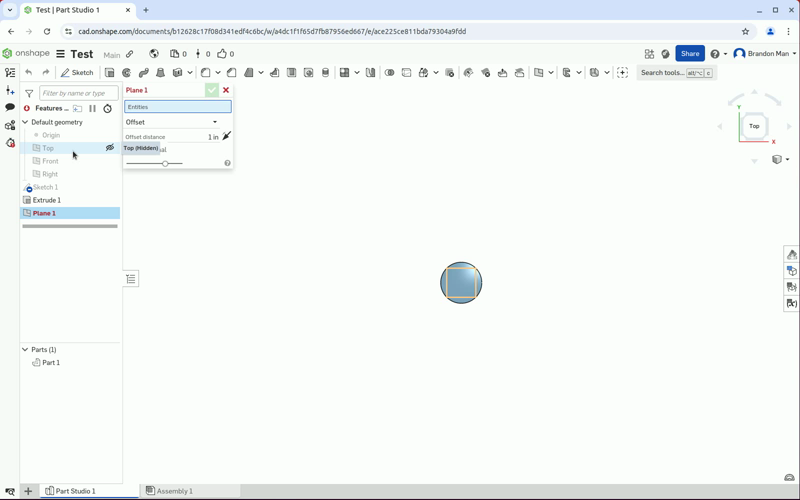
click(73, 150)
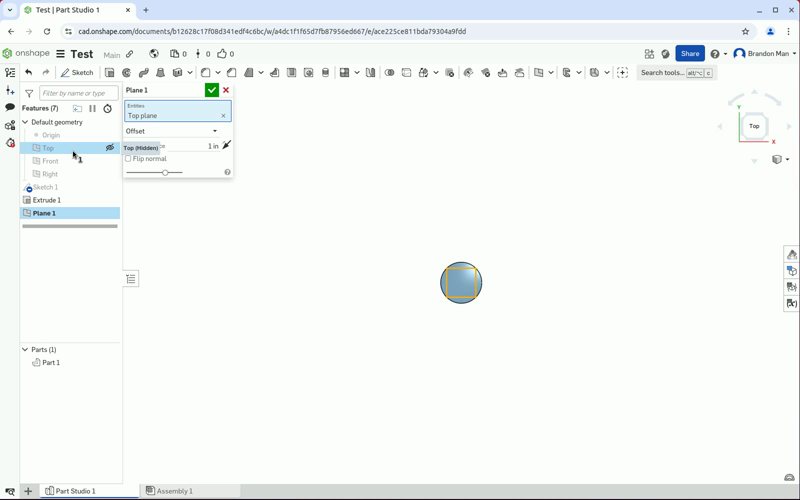
key(tab, 2)
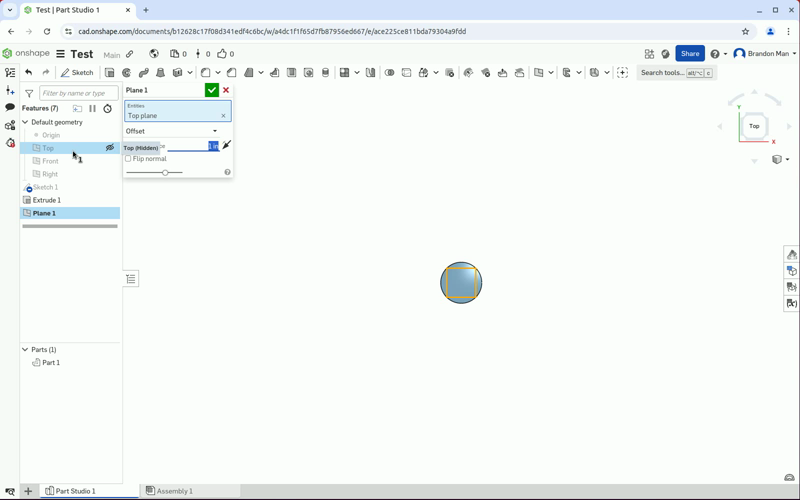
text(4.098)
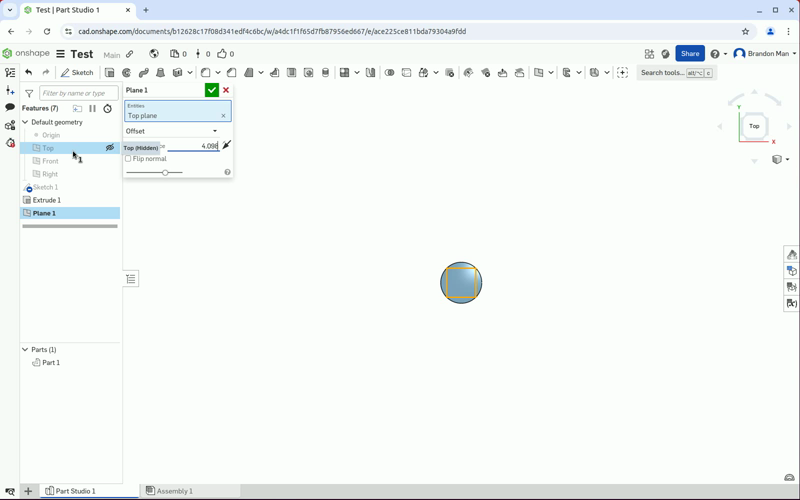
key(enter, 2)
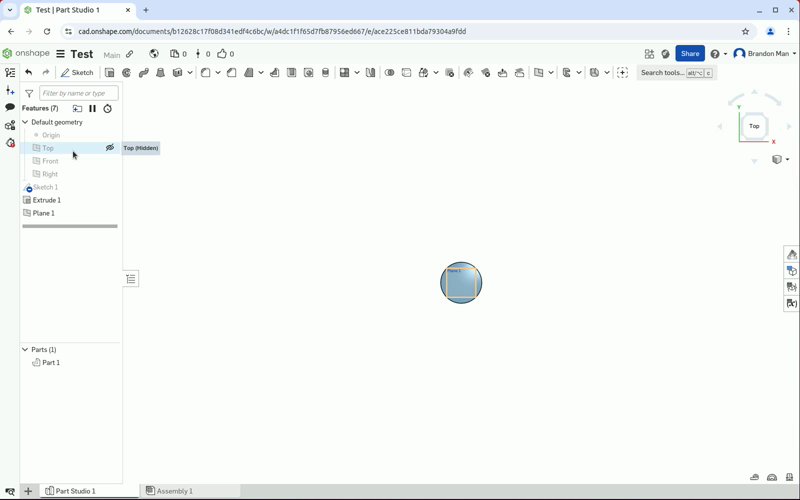
key(shift+s)
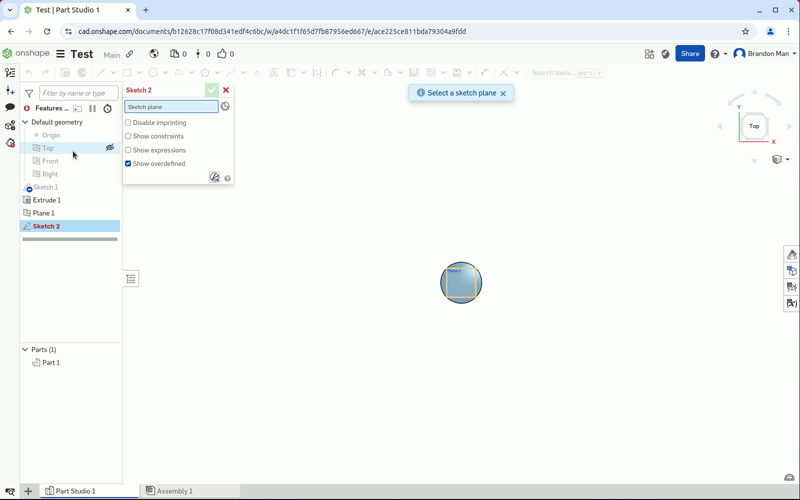
mouse_move(73, 215)
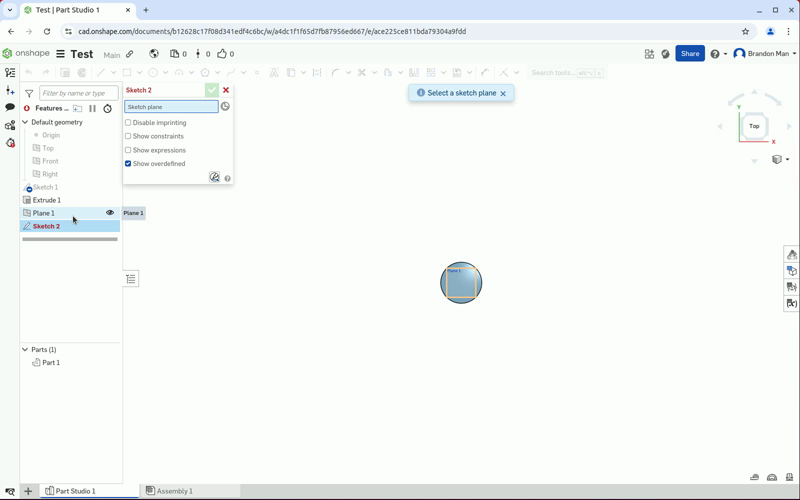
click(73, 215)
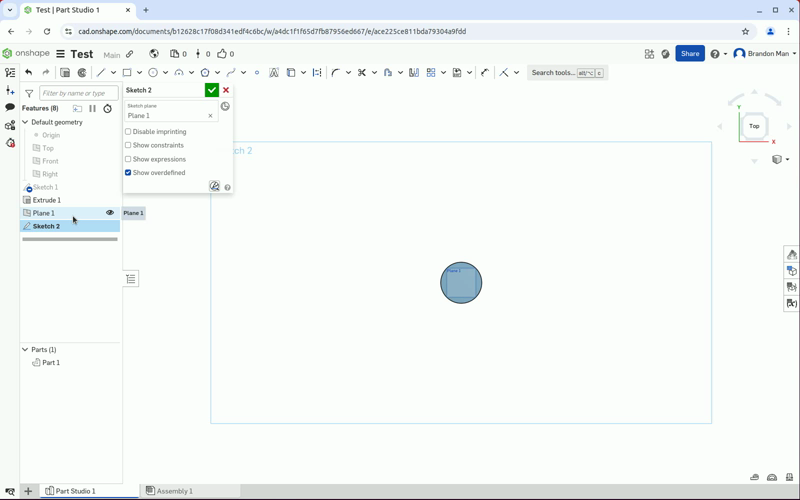
mouse_move(73, 352)
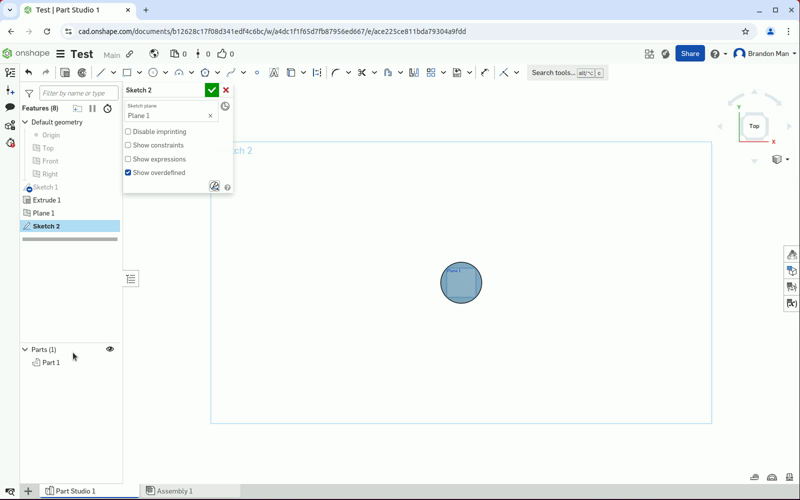
key(y)
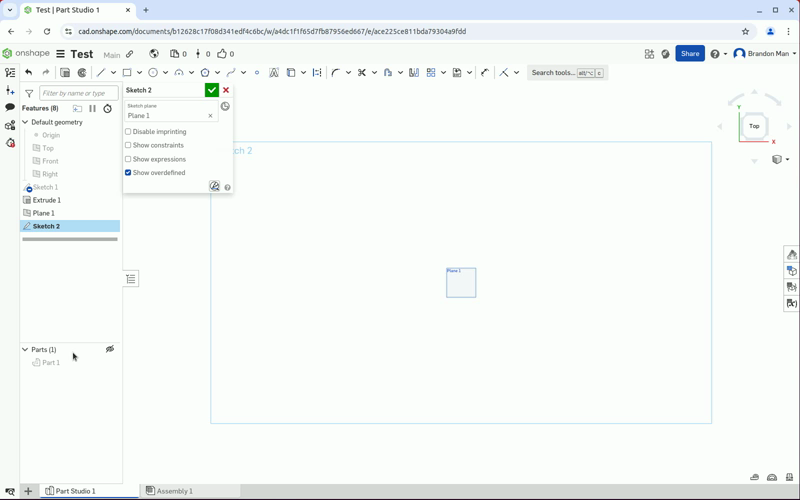
key(c)
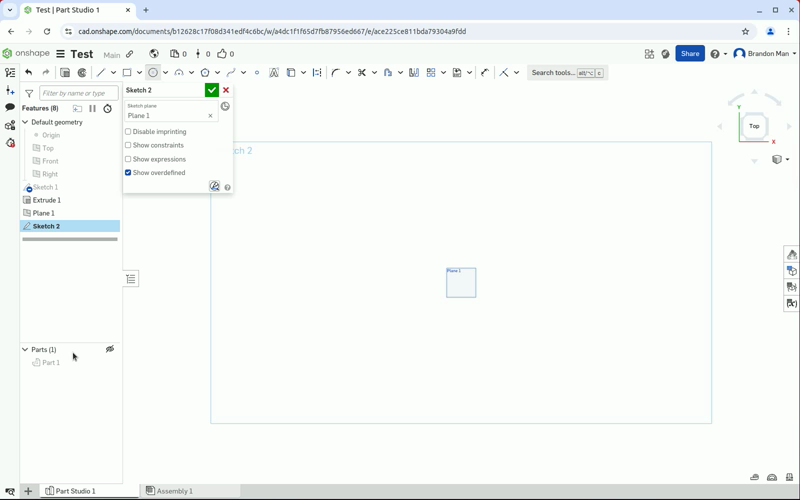
key_down(shift)
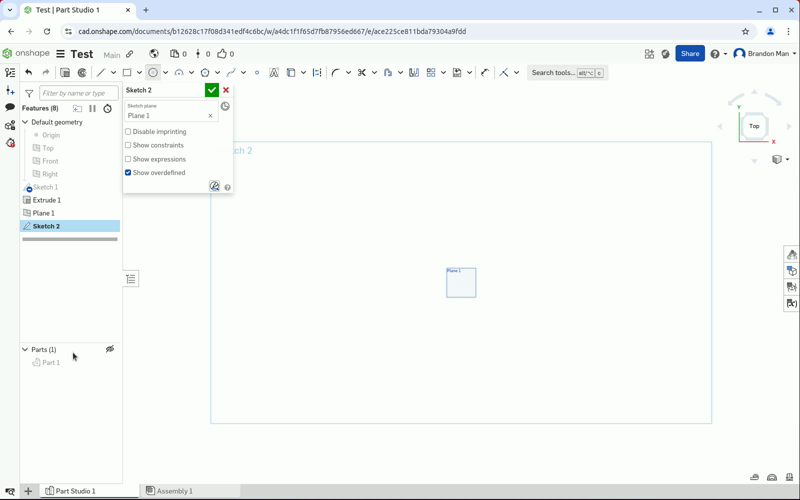
mouse_move(461, 282)
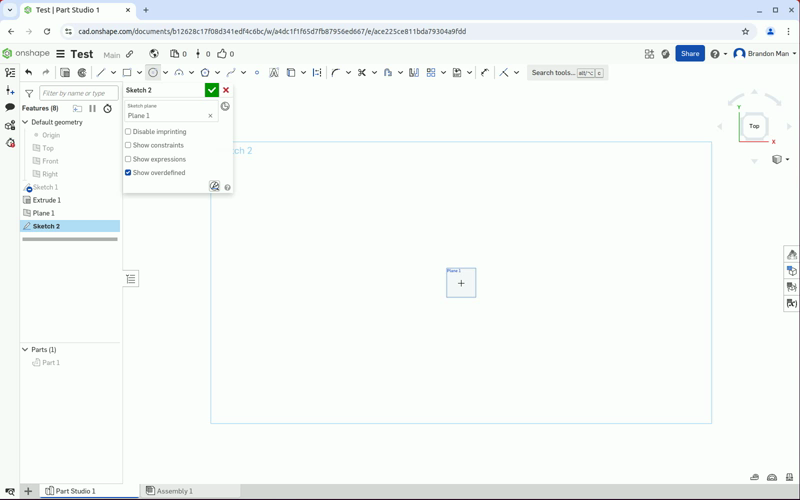
click(461, 282)
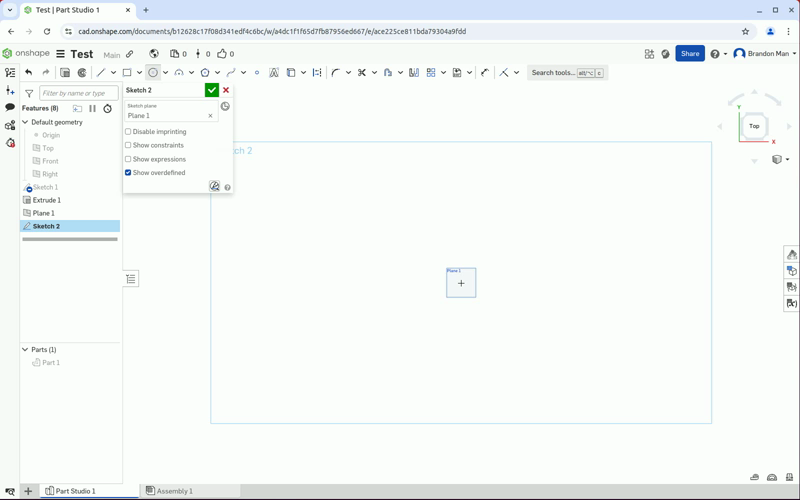
key_up(shift)
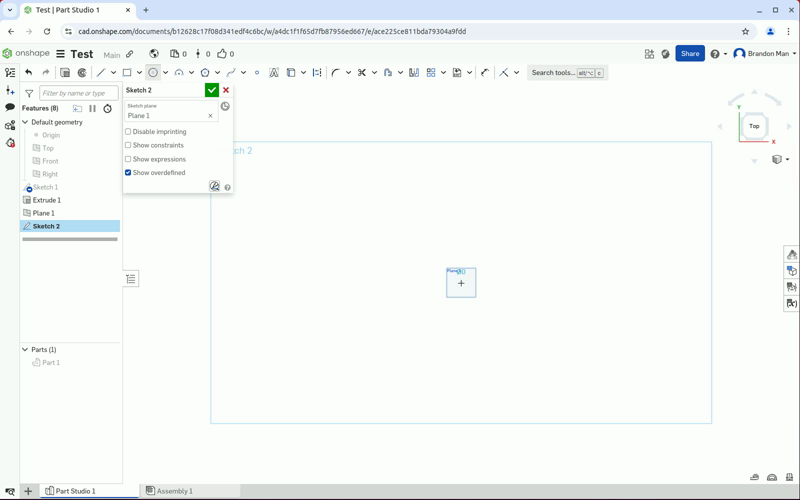
mouse_move(472, 282)
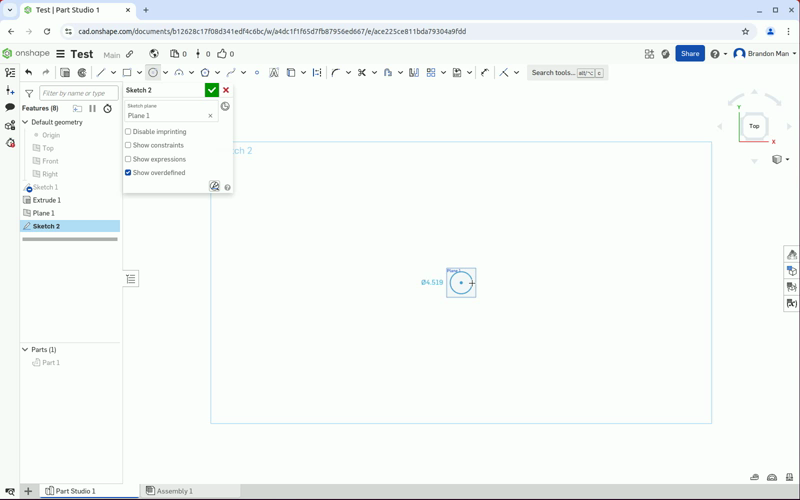
click(472, 282)
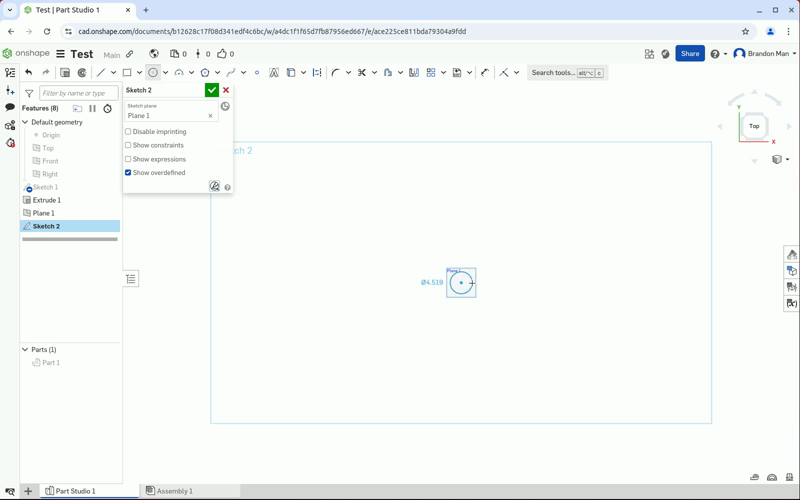
key(esc)
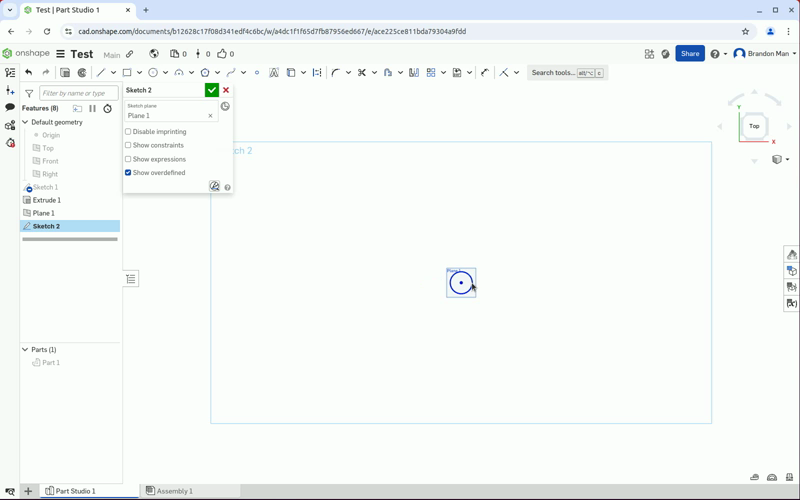
mouse_move(457, 289)
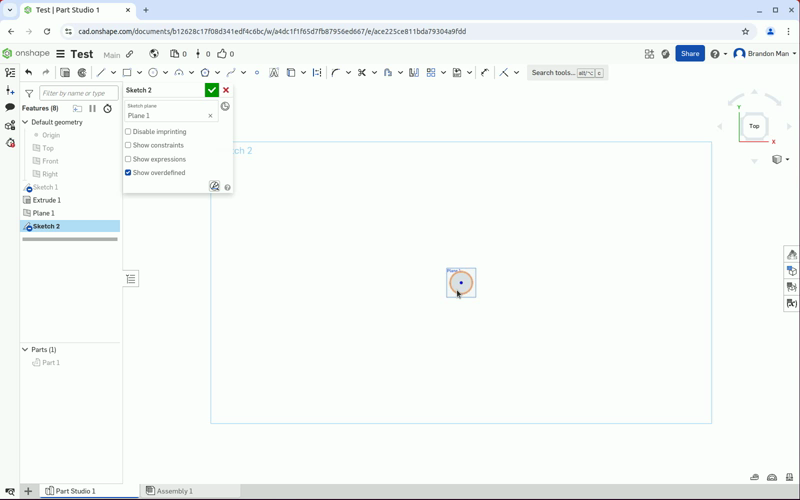
scroll(6)
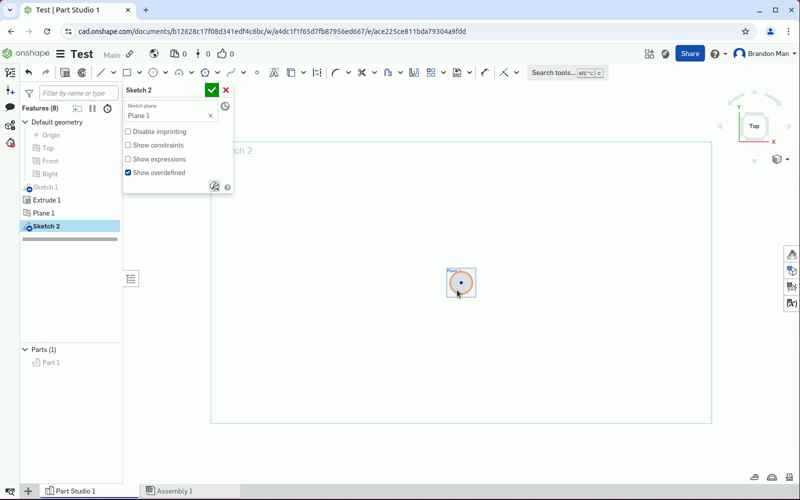
scroll(6)
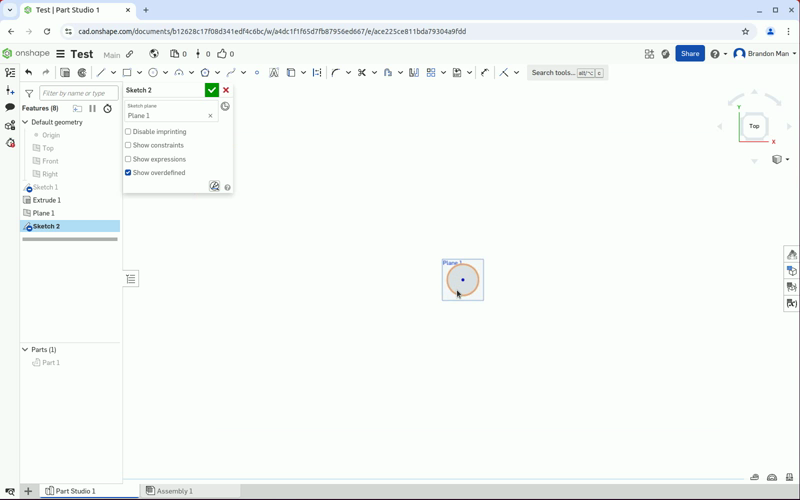
scroll(6)
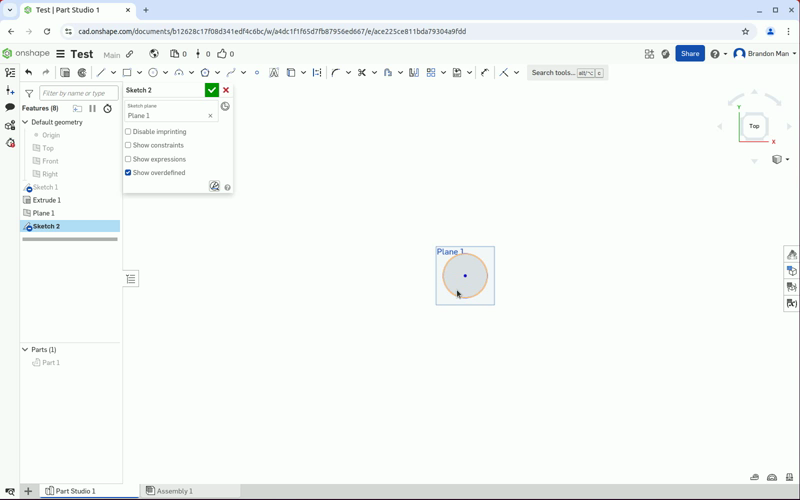
scroll(6)
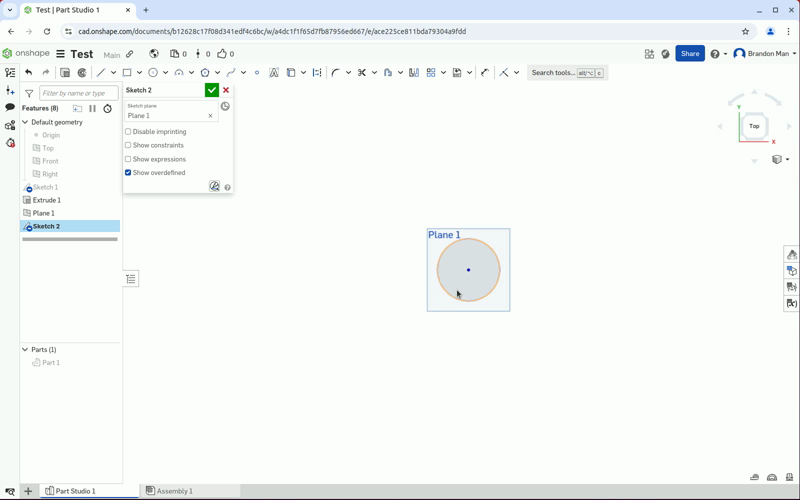
scroll(6)
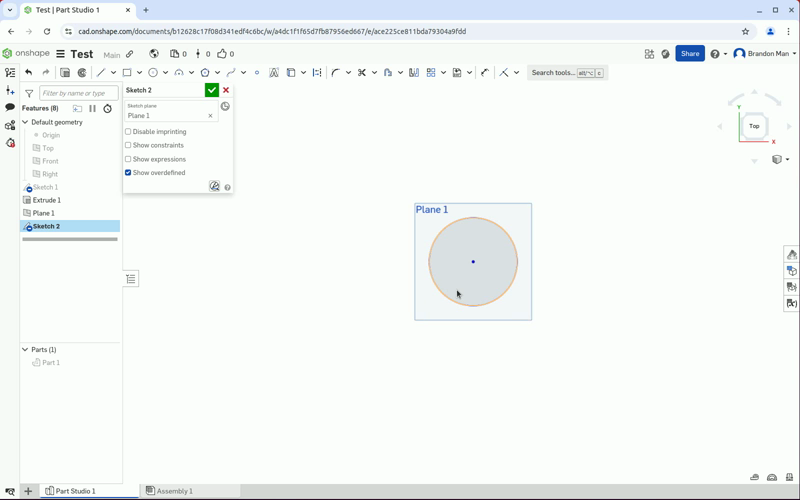
scroll(6)
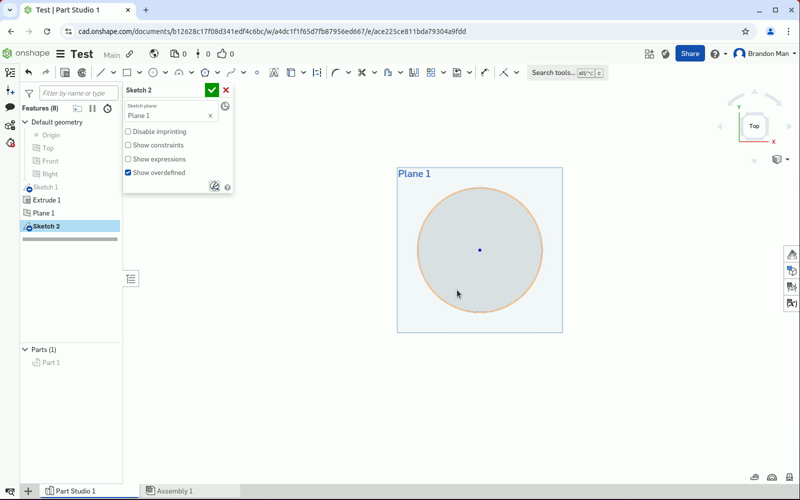
scroll(6)
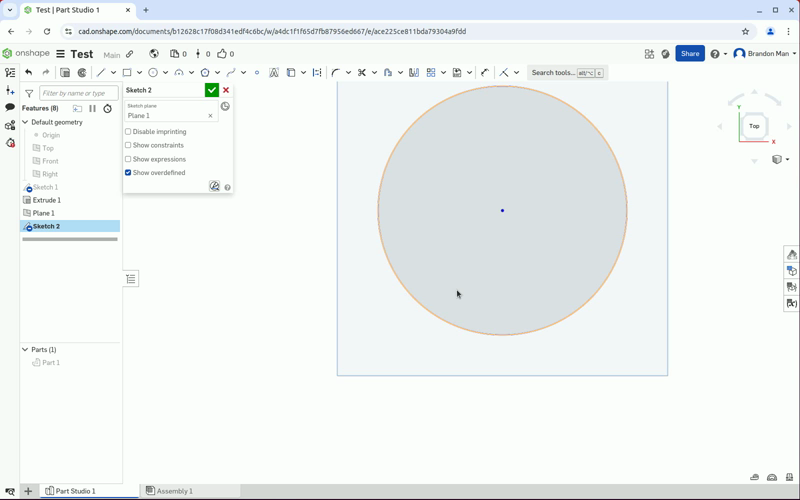
click(457, 289)
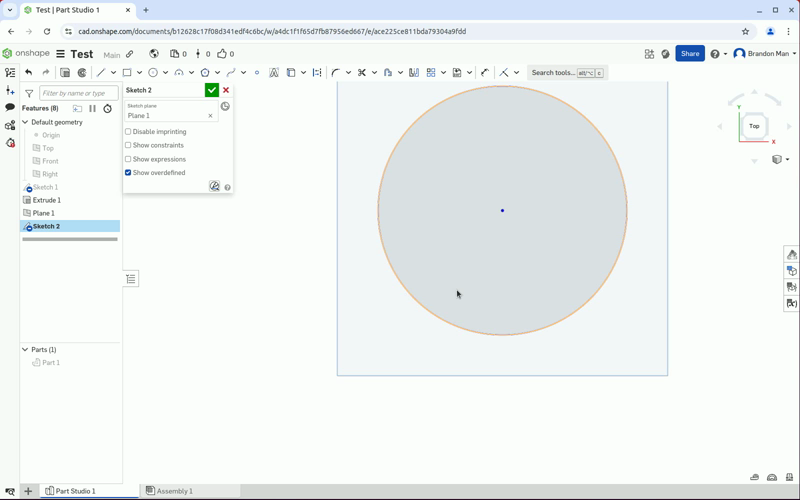
scroll(-6)
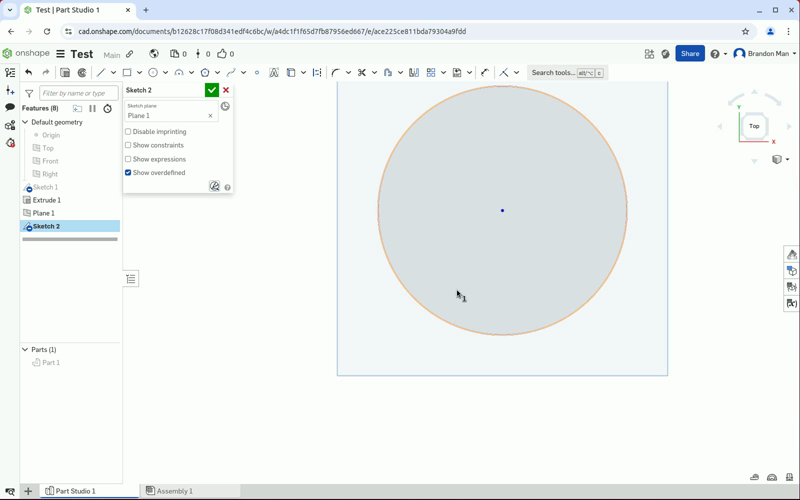
scroll(-6)
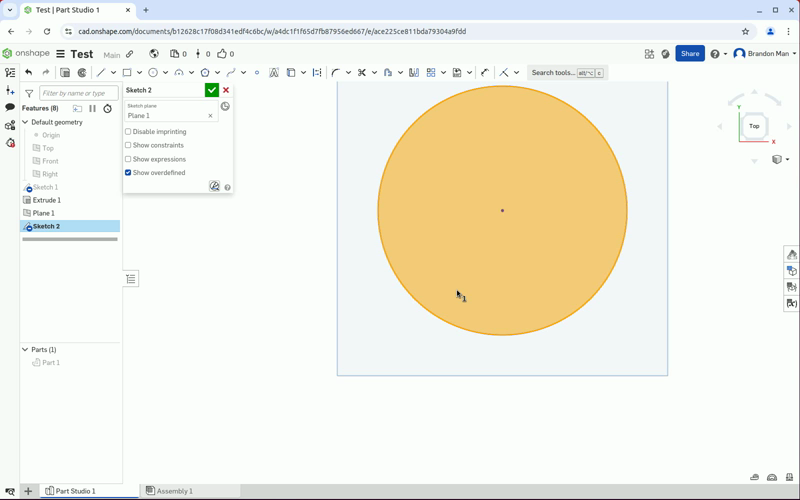
scroll(-6)
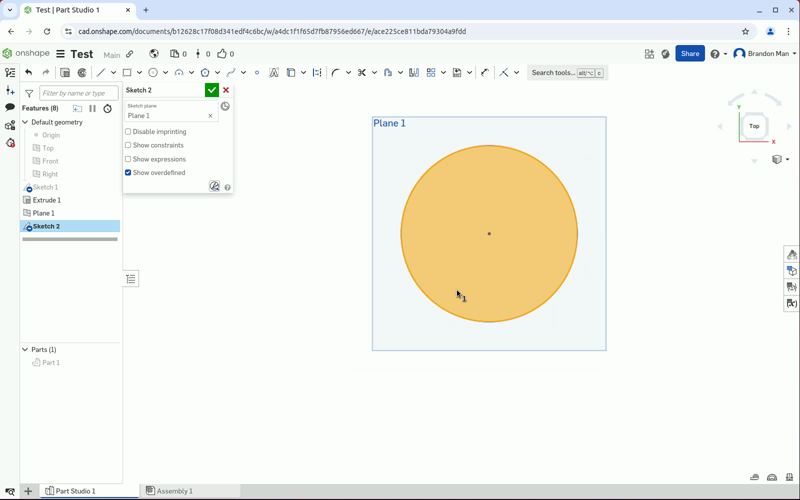
scroll(-6)
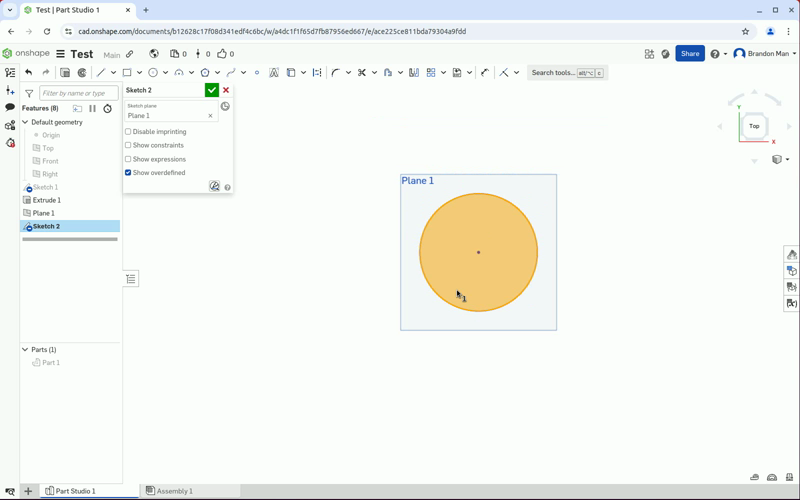
scroll(-6)
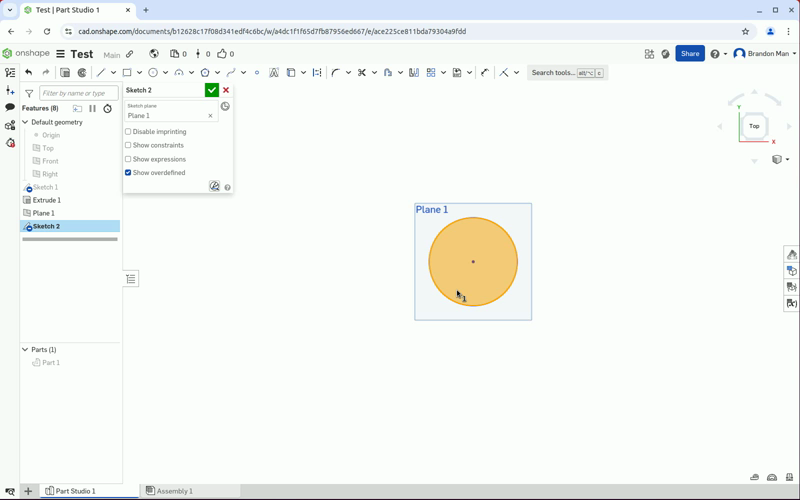
scroll(-6)
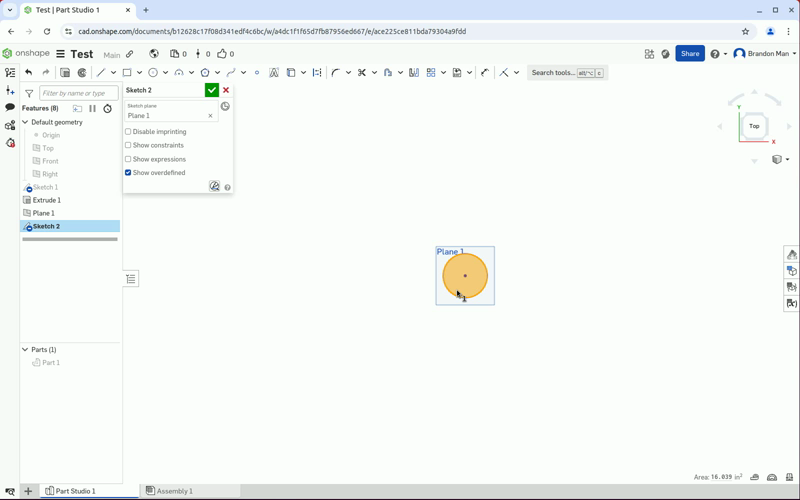
scroll(-6)
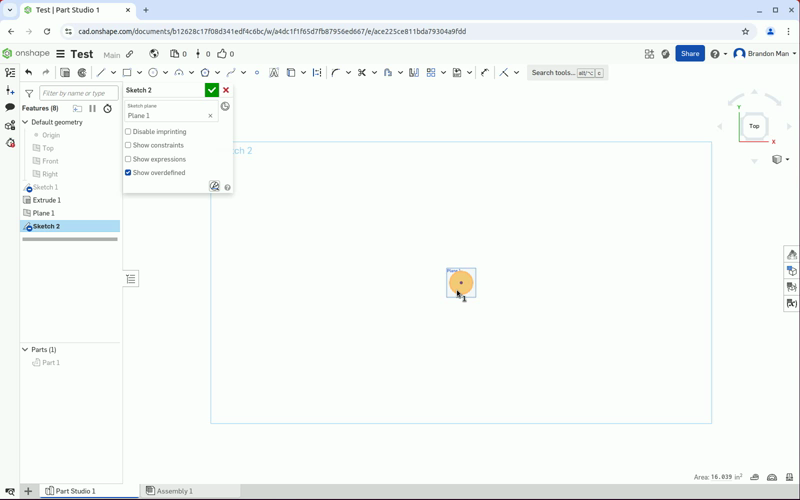
mouse_move(73, 352)
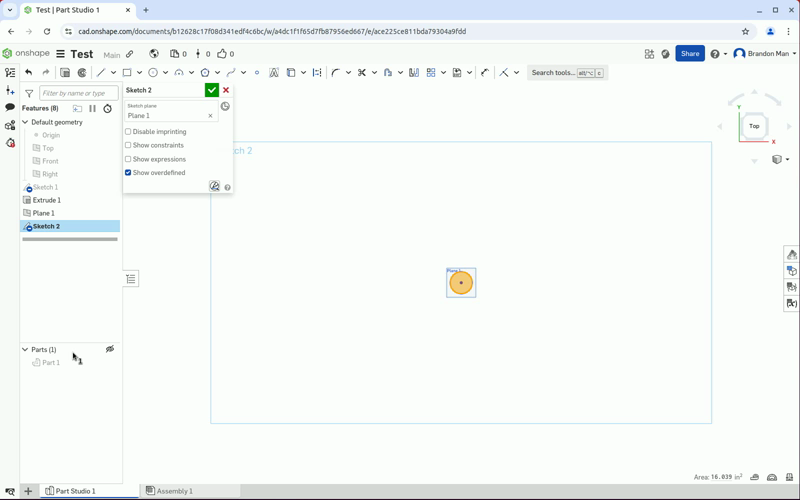
key(shift+y)
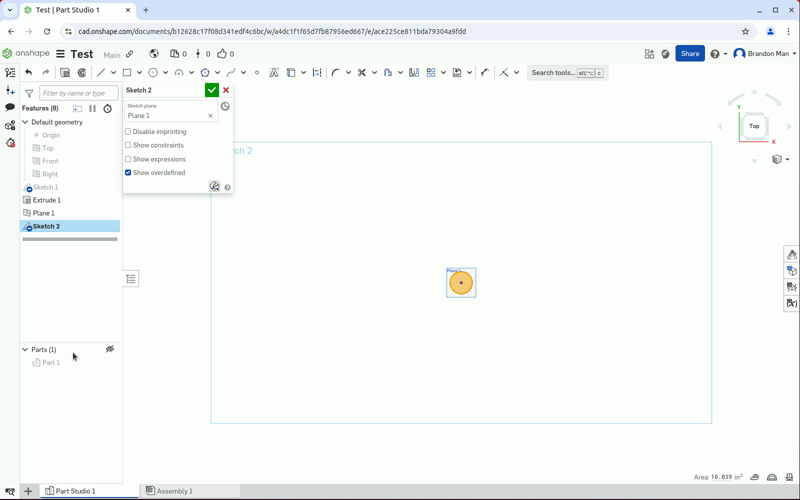
key(shift+e)
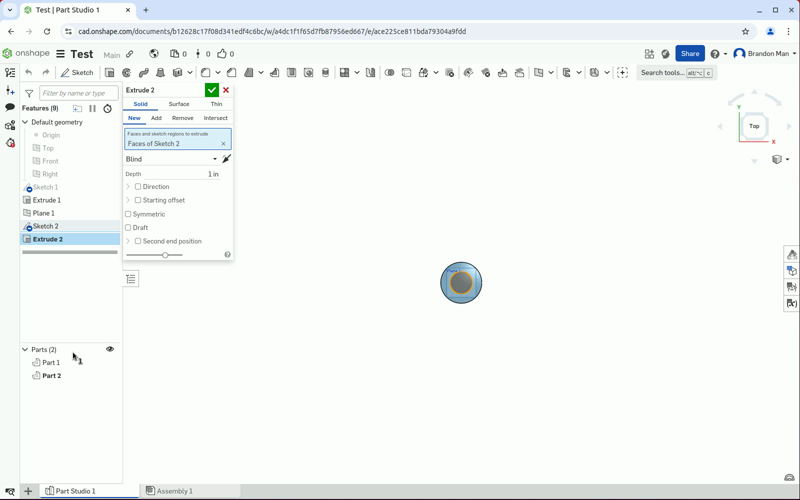
mouse_move(143, 106)
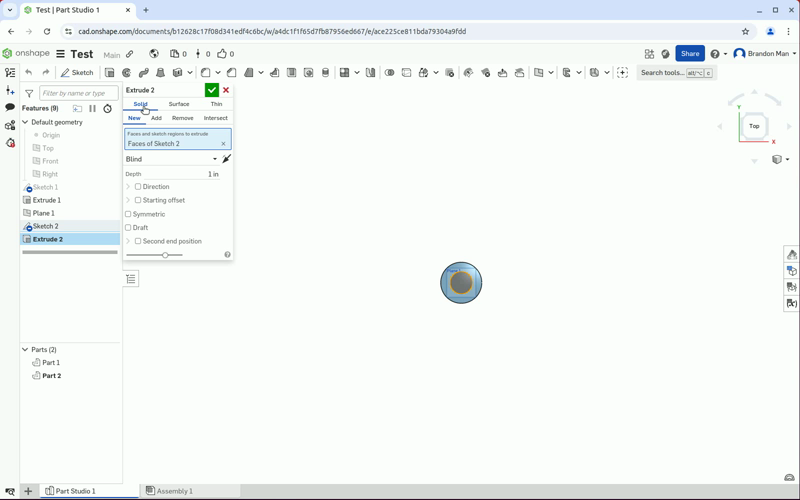
click(143, 106)
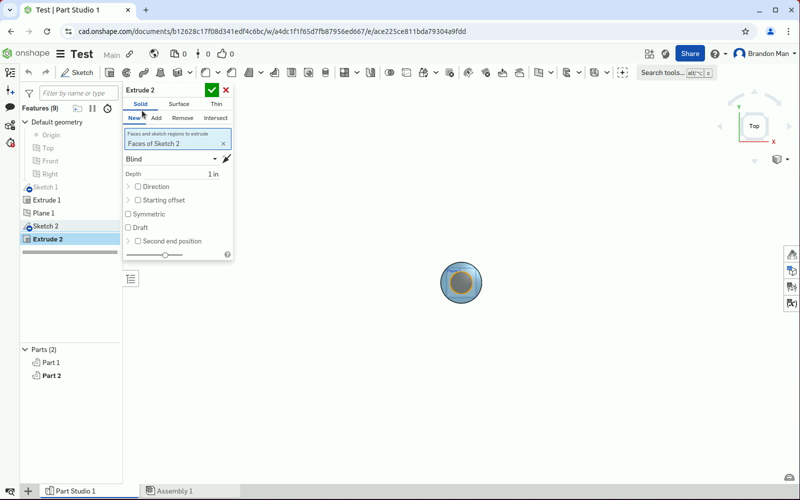
mouse_move(137, 120)
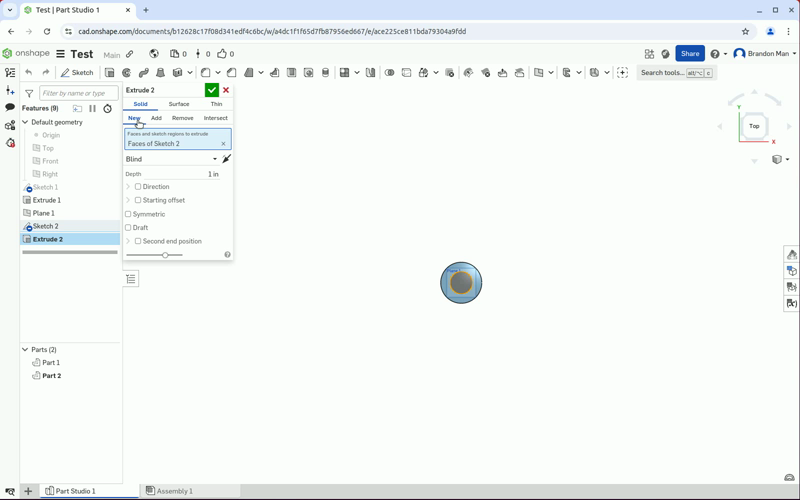
click(137, 120)
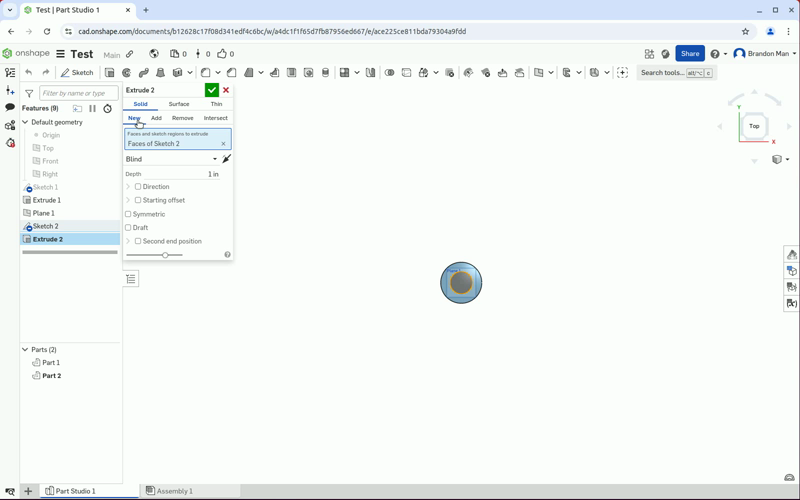
key(tab, 4)
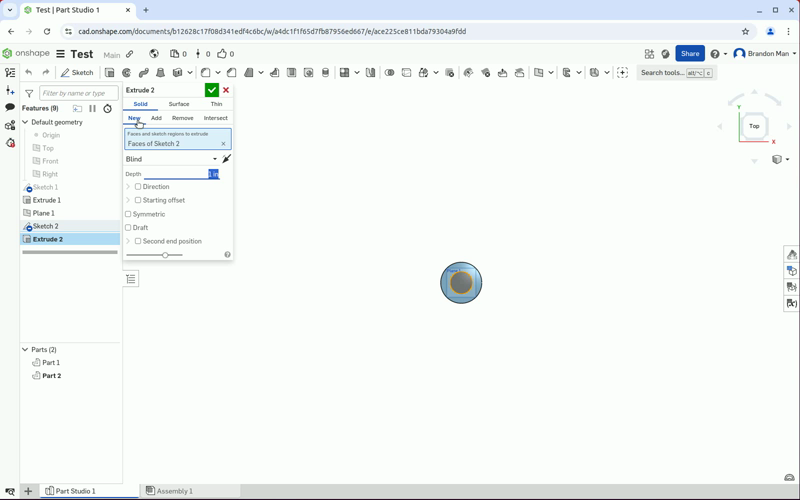
text(19.016)
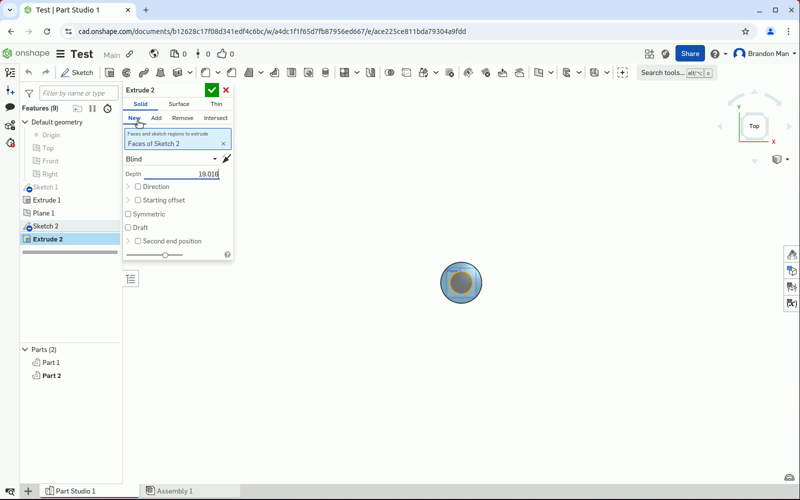
key(enter)
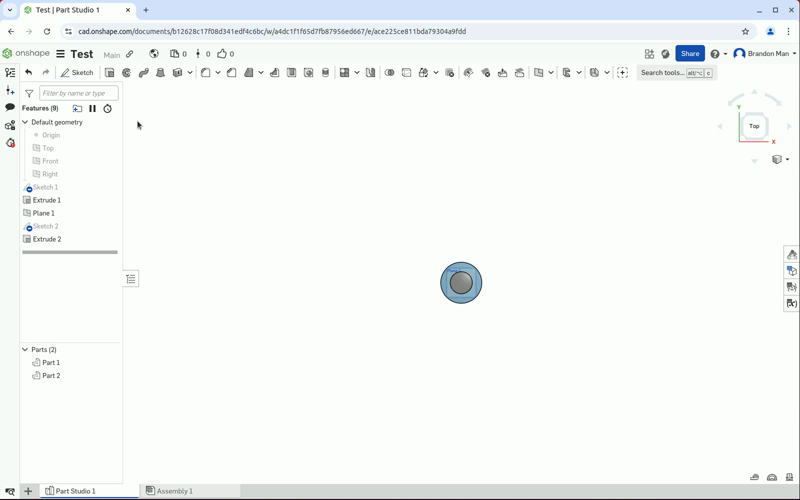
key(shift+h)
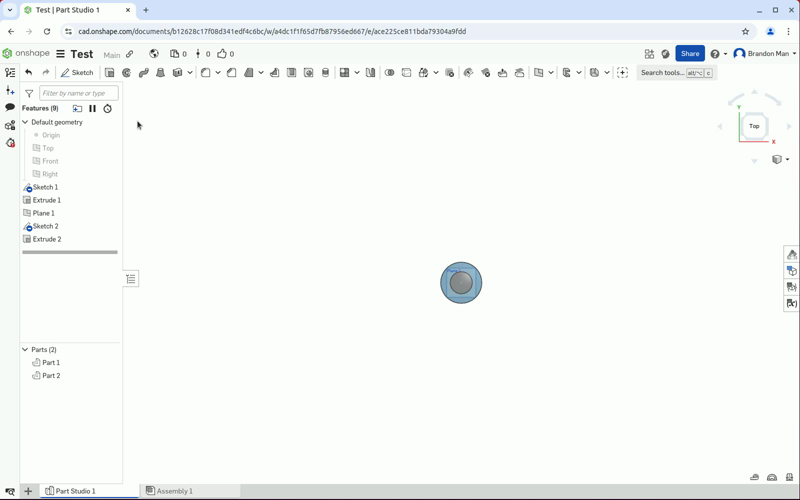
key(shift+h)
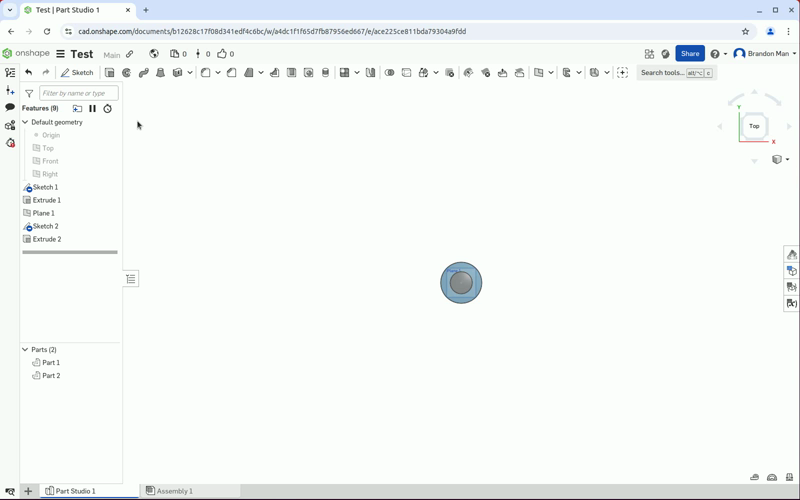
key(shift+7)
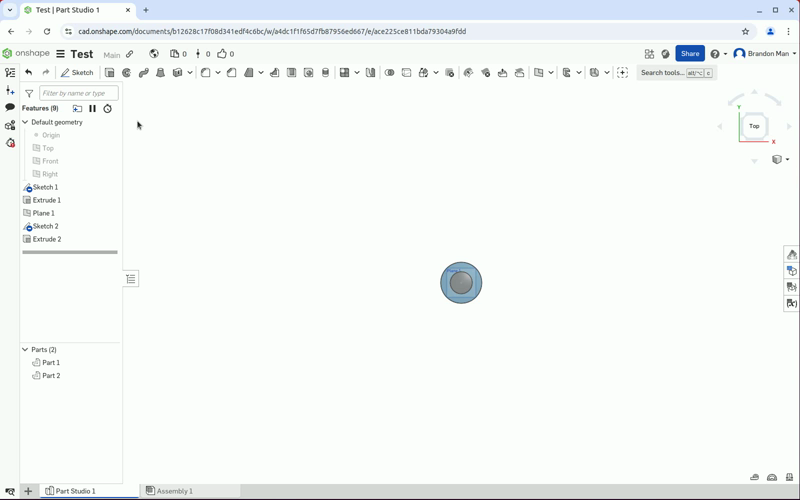
key(up, 3)
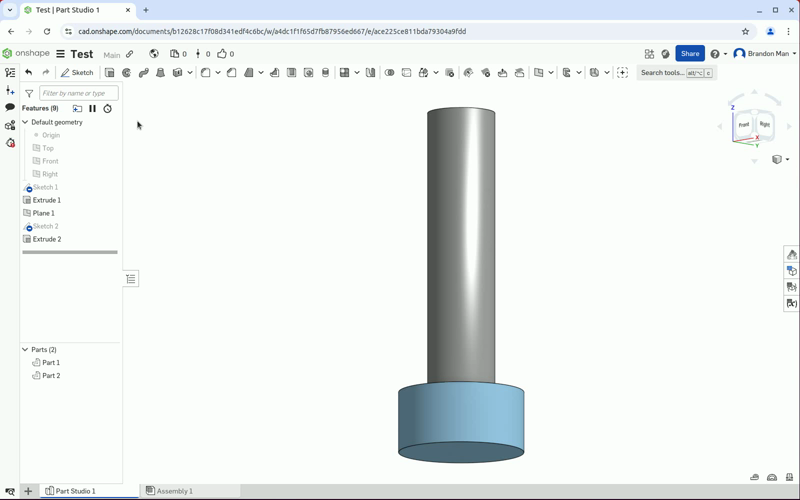
key(left, 3)
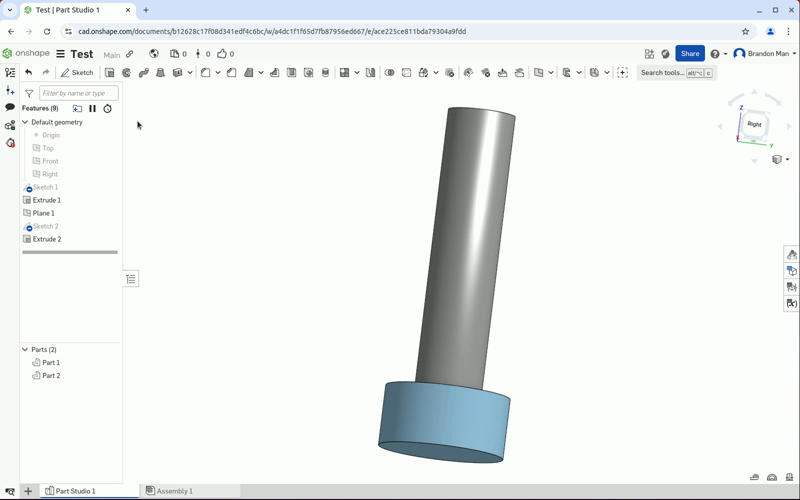
key(right, 3)
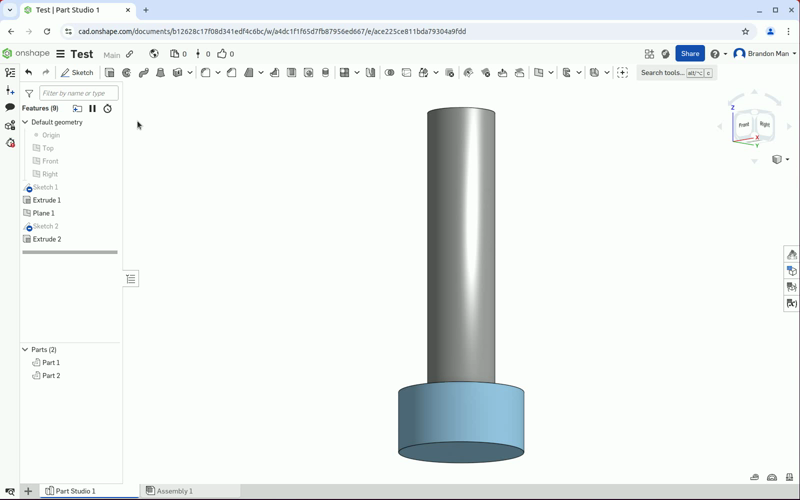
key(down, 3)
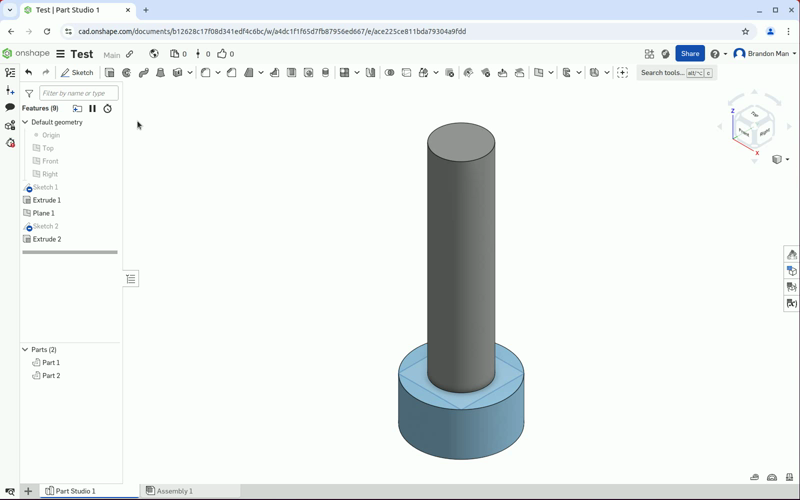
mouse_move(73, 189)
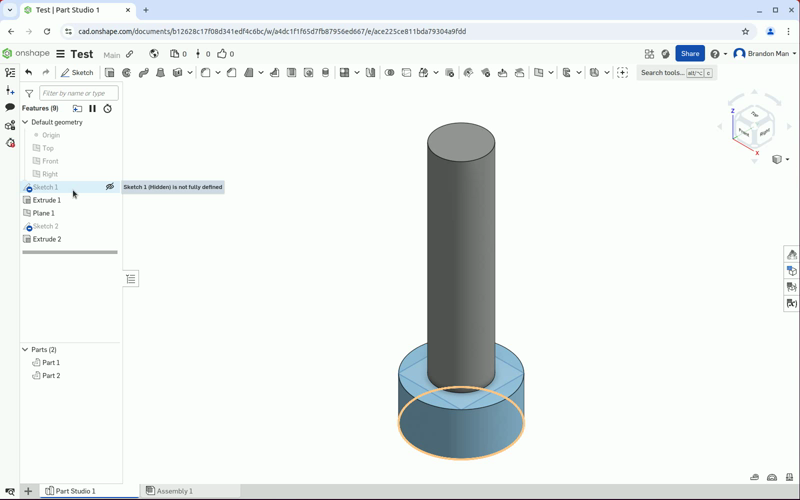
click(73, 189)